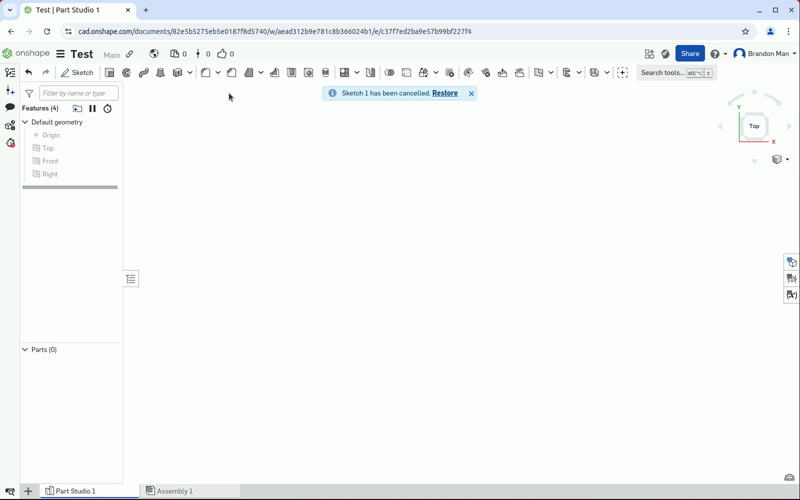
key(shift+h)
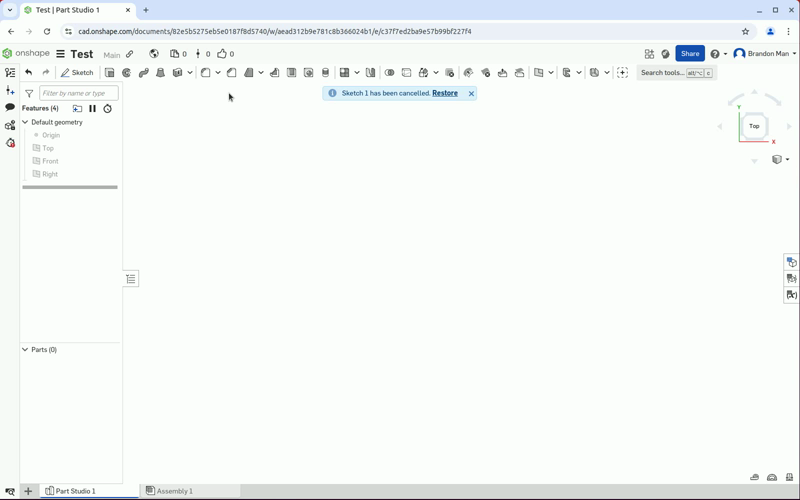
mouse_move(73, 352)
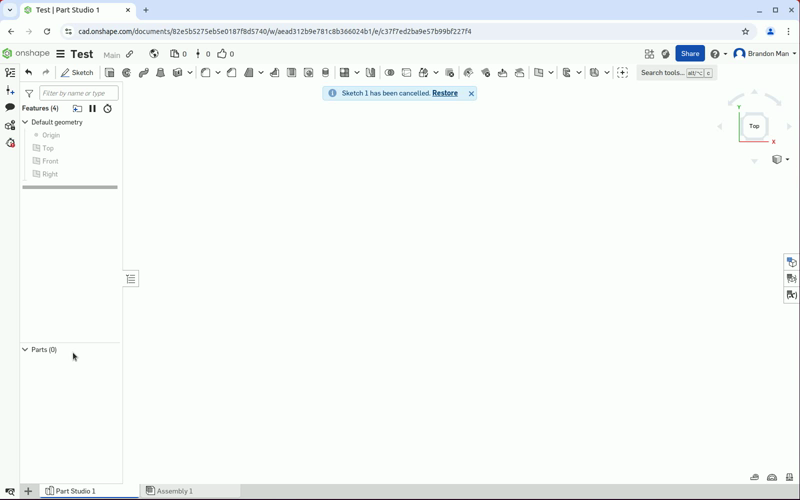
key(y)
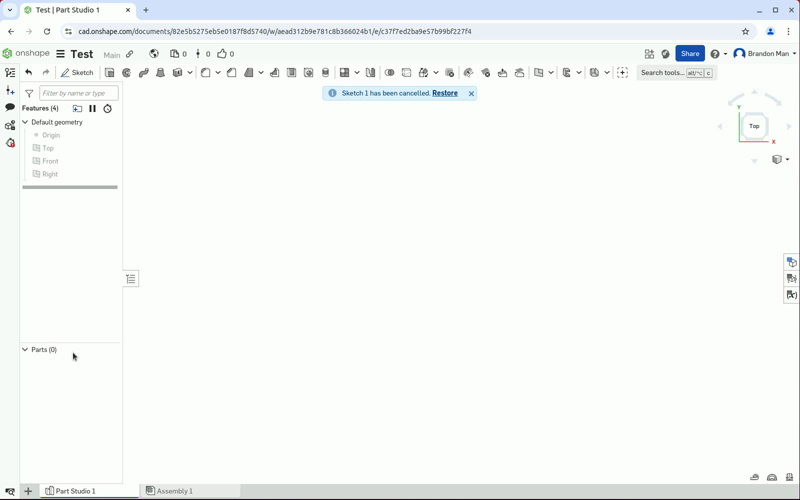
key(shift+p)
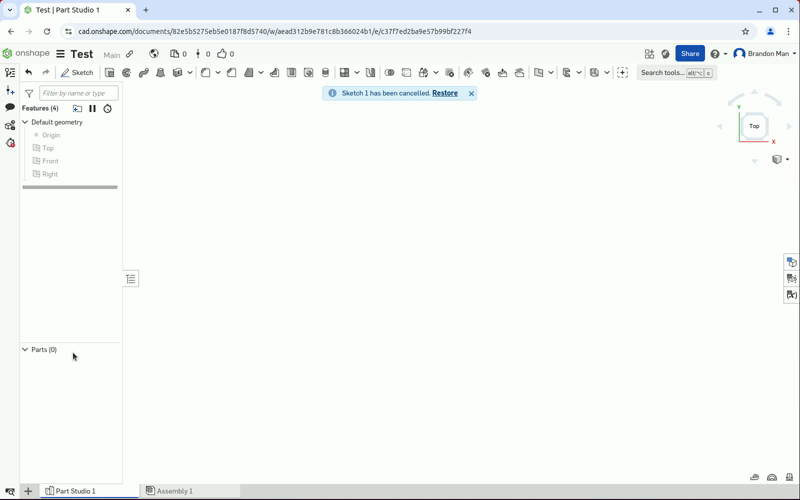
key(space)
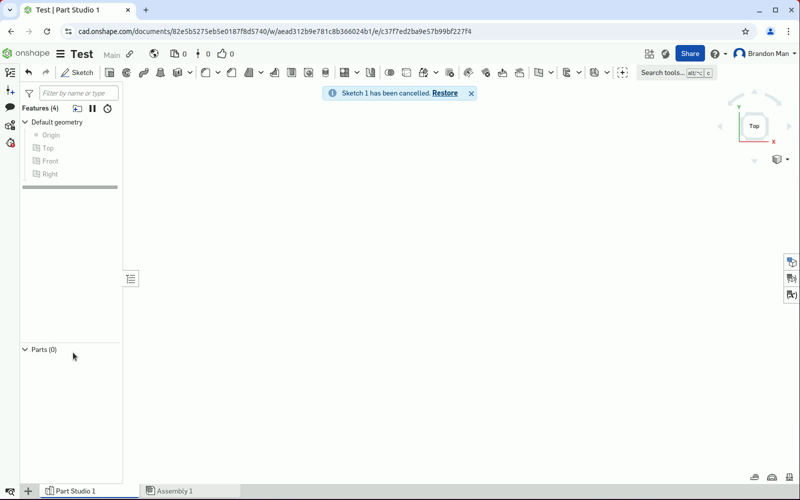
key_down(shift)
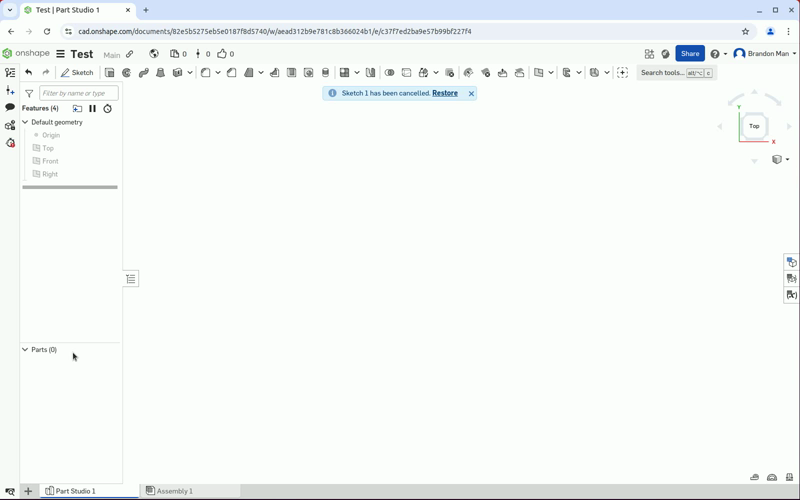
key(up)
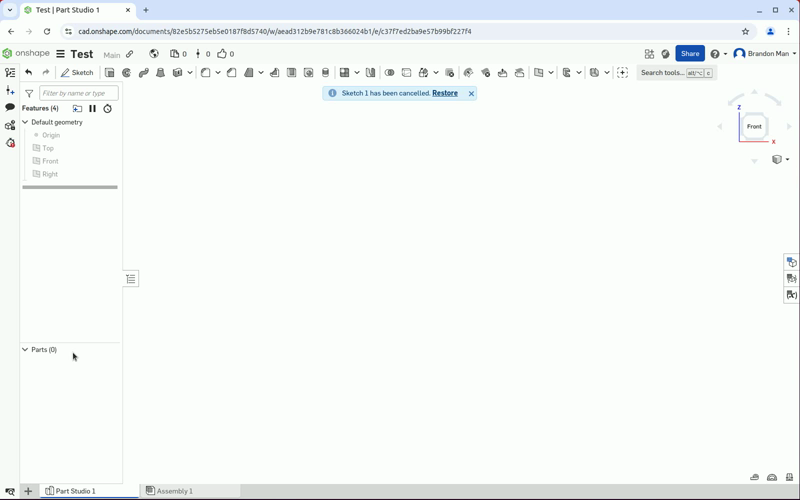
key_up(shift)
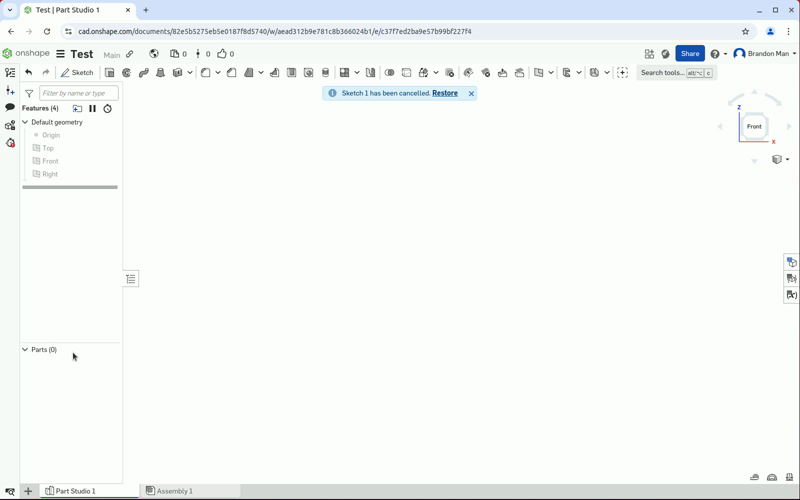
mouse_move(73, 352)
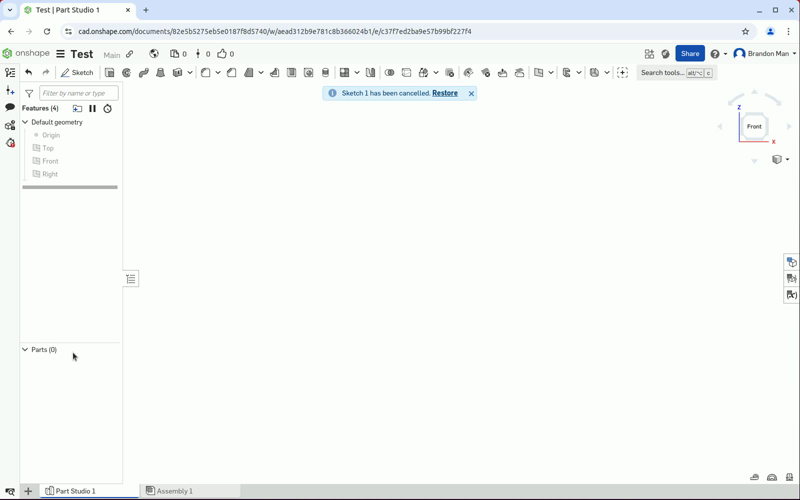
key(shift+y)
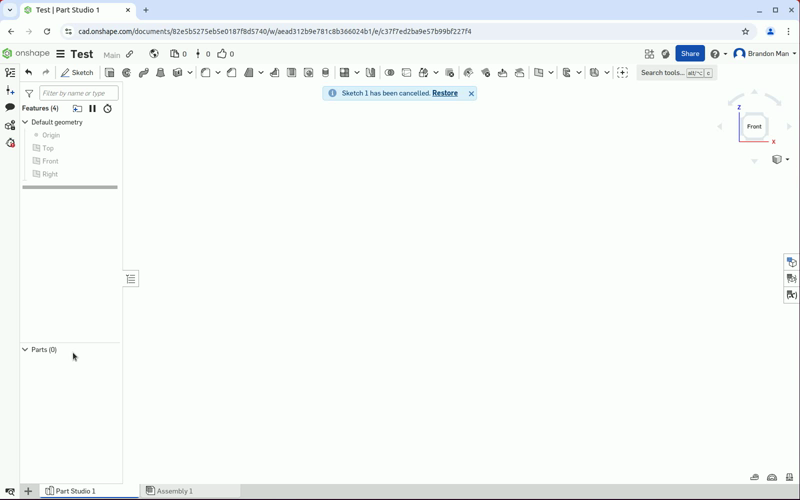
key(shift+s)
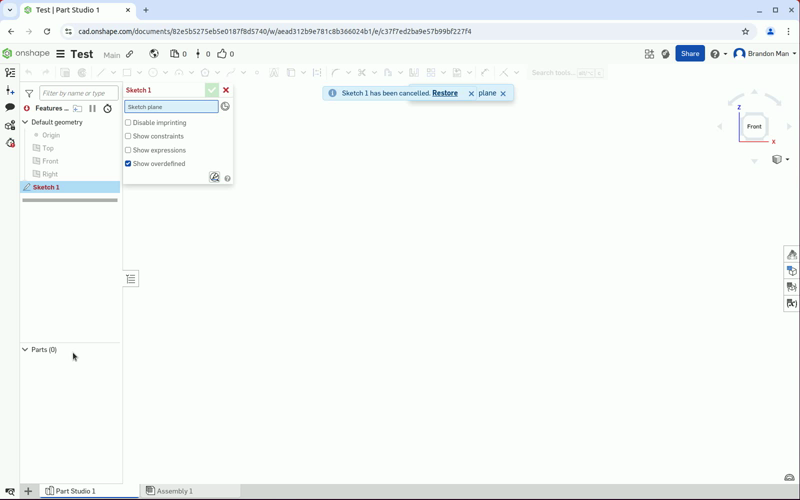
mouse_move(73, 163)
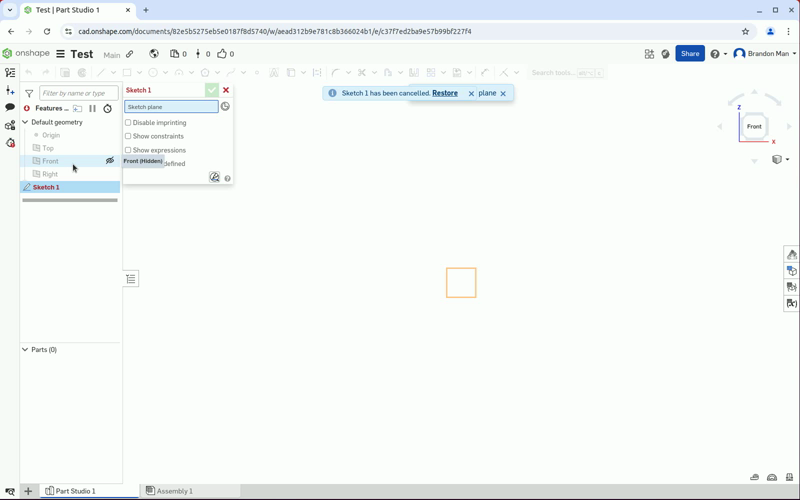
click(73, 163)
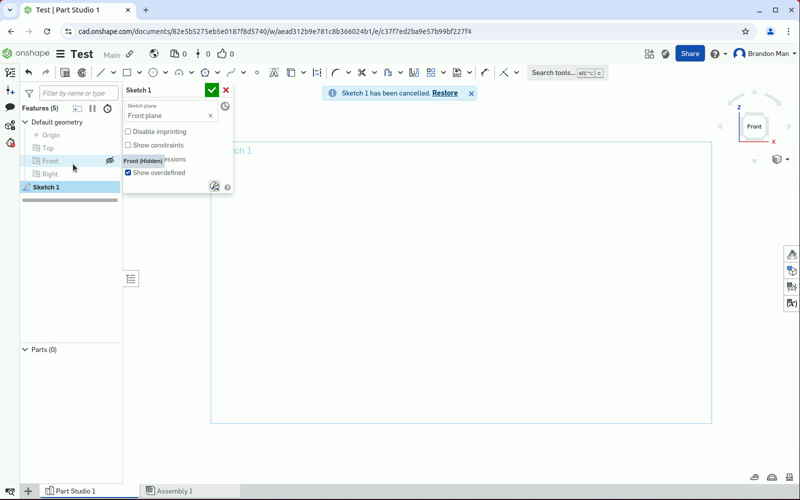
mouse_move(73, 352)
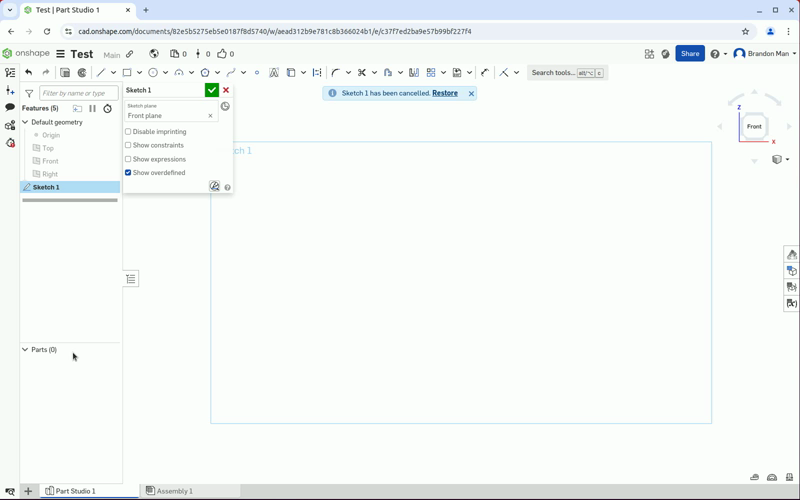
key(y)
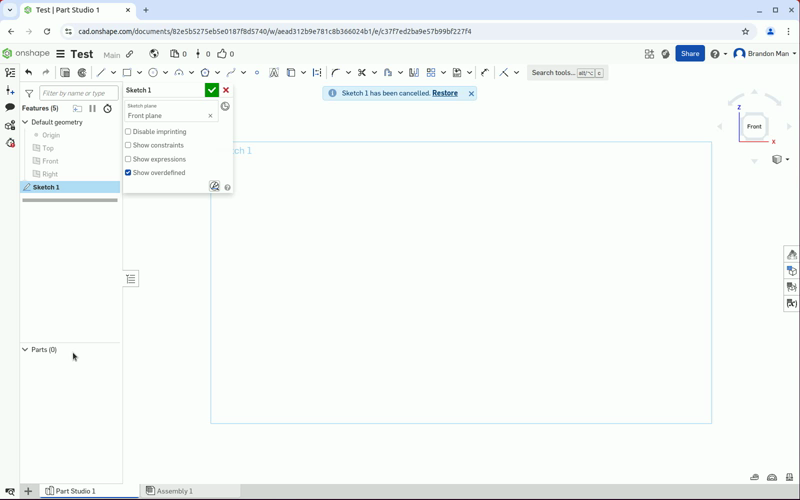
key(l)
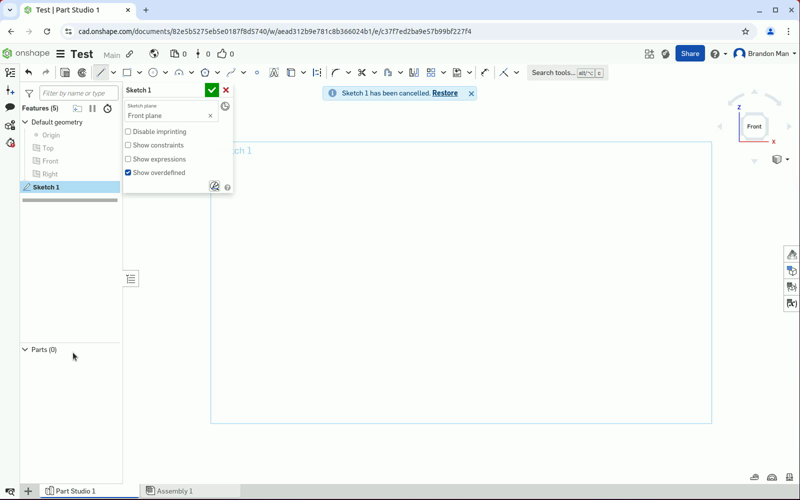
key_down(shift)
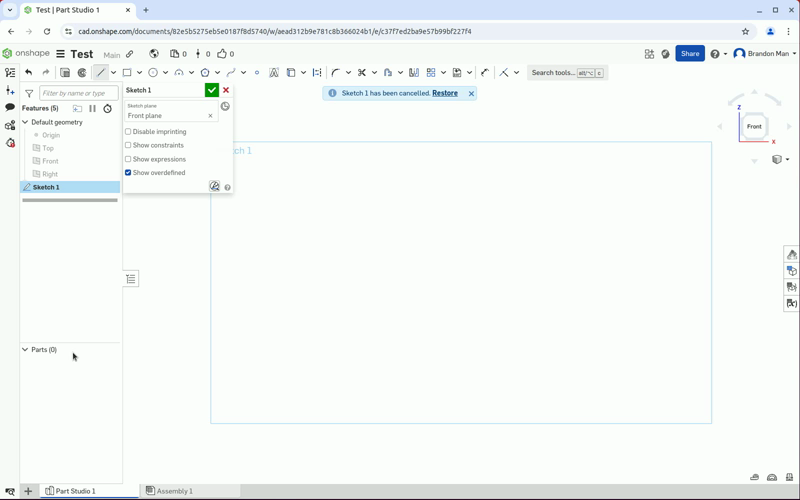
mouse_move(460, 282)
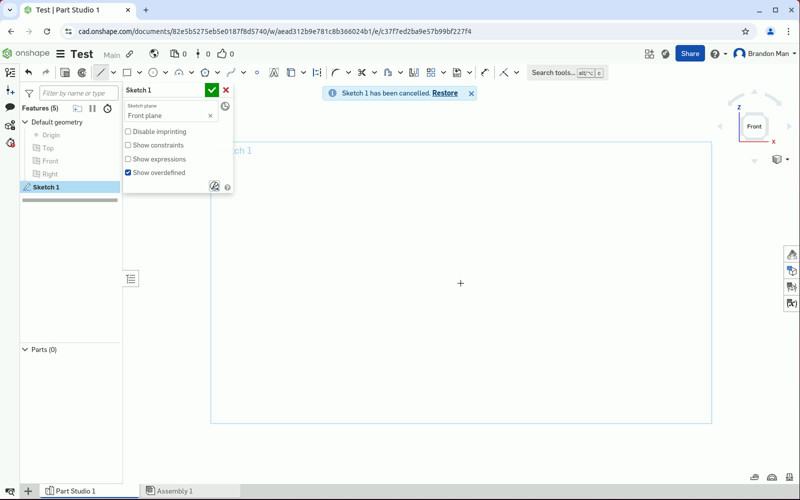
click(460, 282)
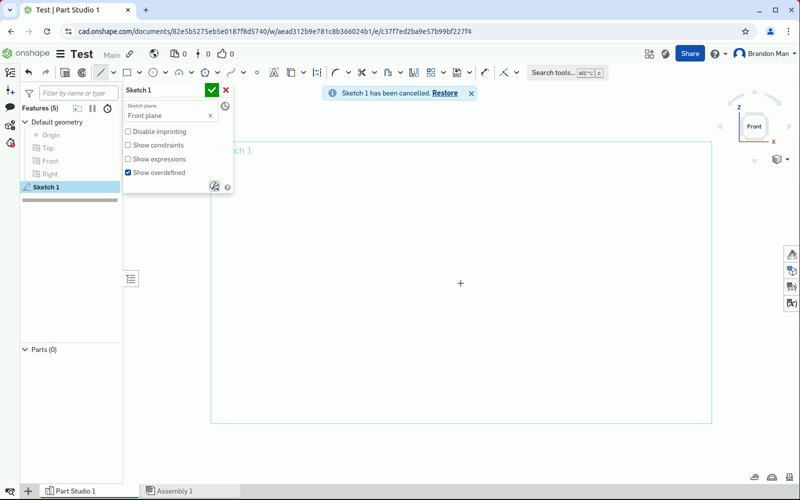
key_up(shift)
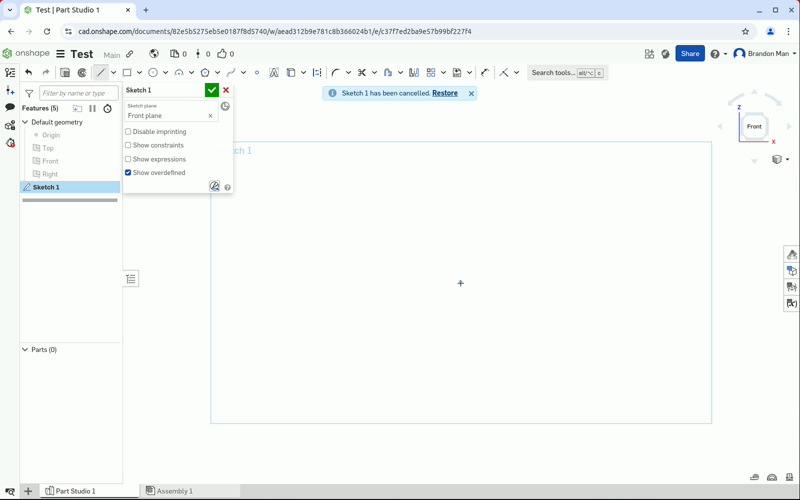
key_down(shift)
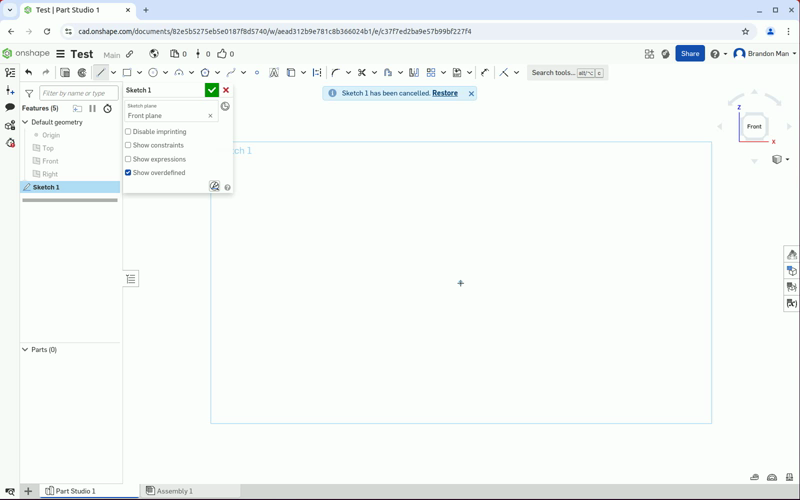
mouse_move(531, 282)
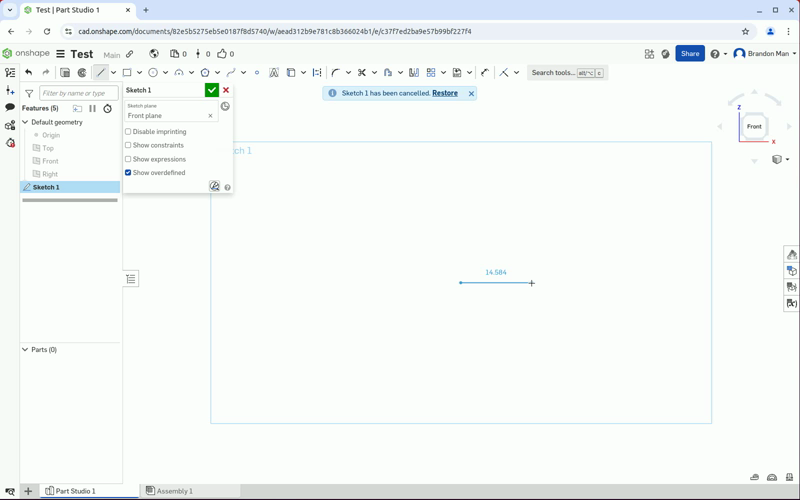
click(531, 282)
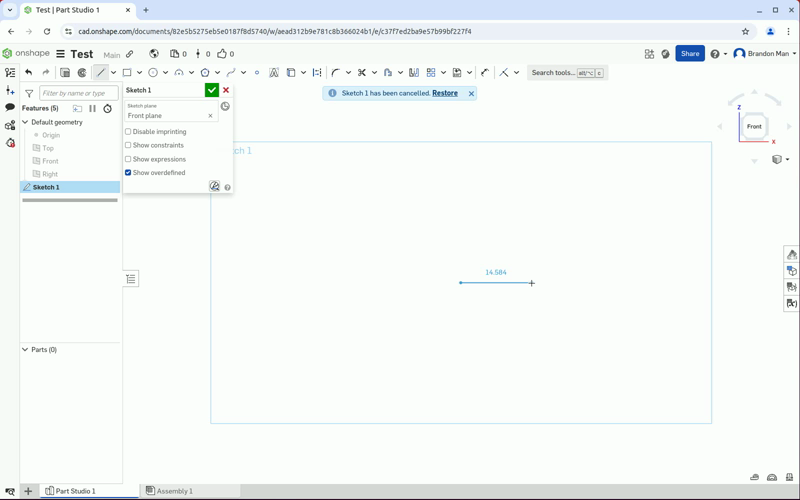
key_up(shift)
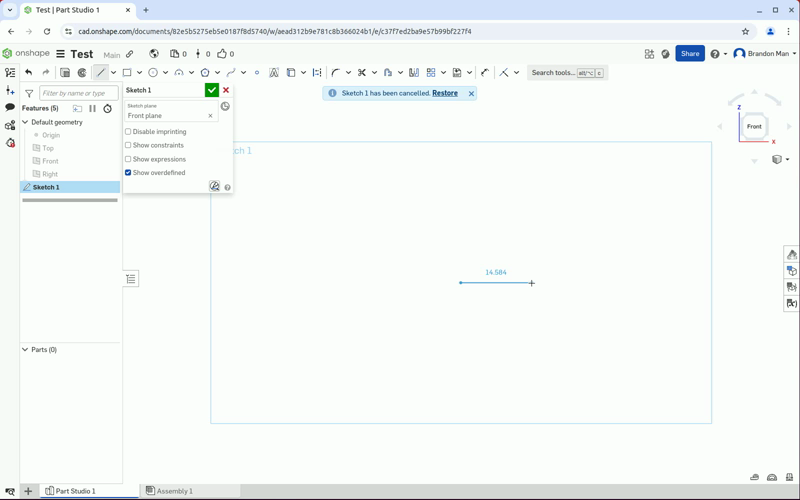
key_down(shift)
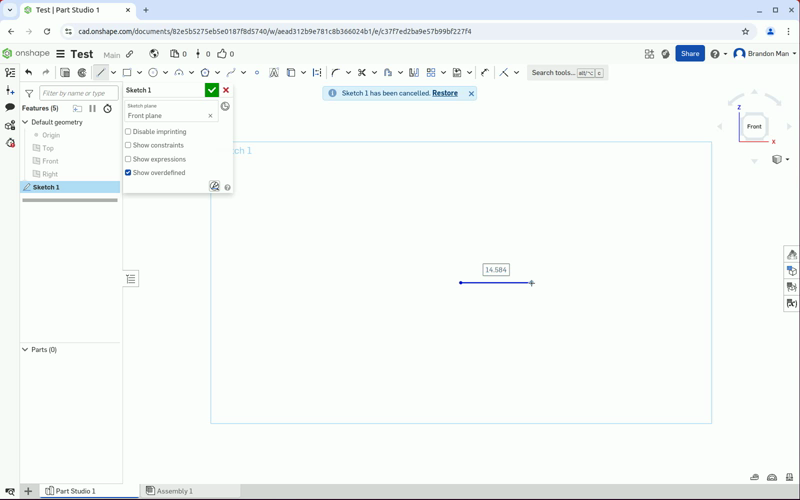
mouse_move(460, 226)
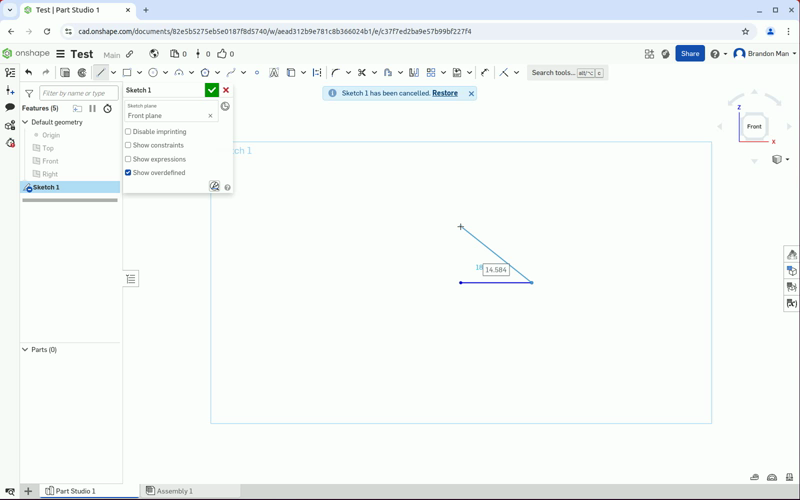
click(460, 226)
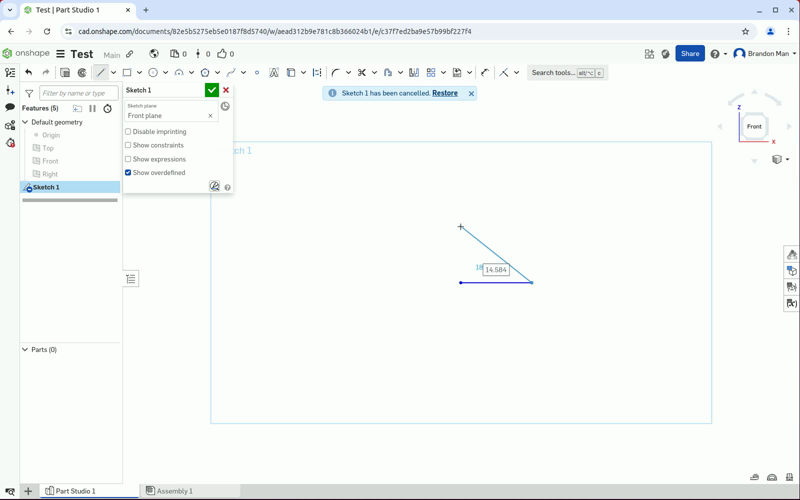
key_up(shift)
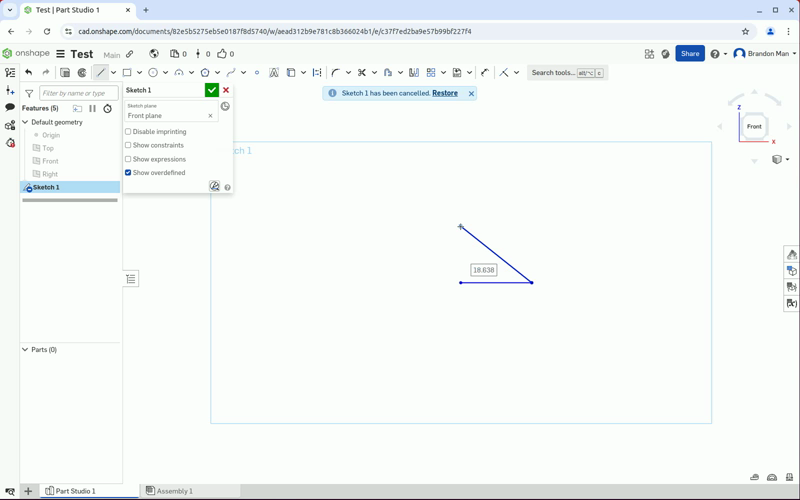
mouse_move(490, 226)
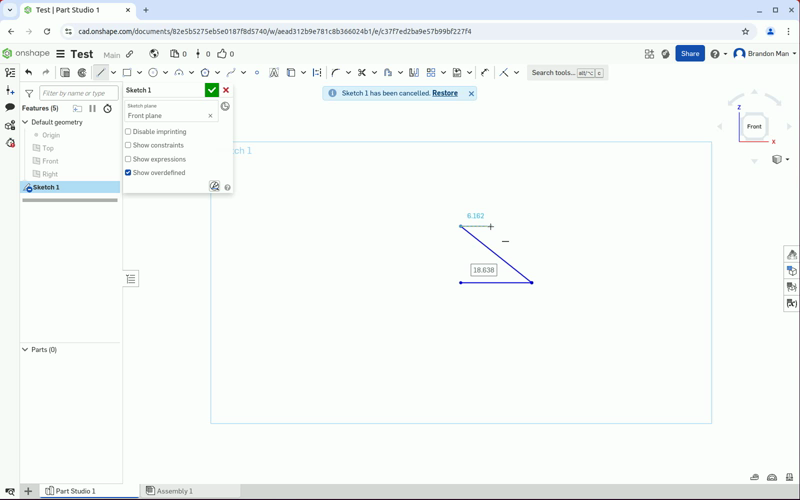
key_down(shift)
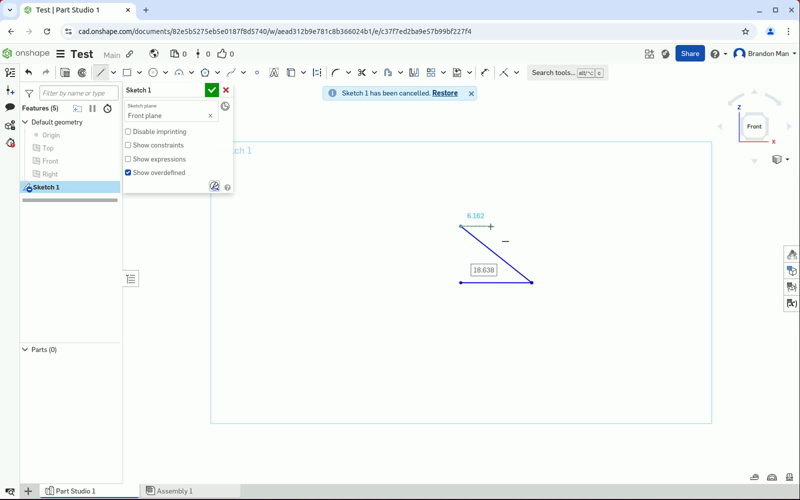
mouse_move(460, 282)
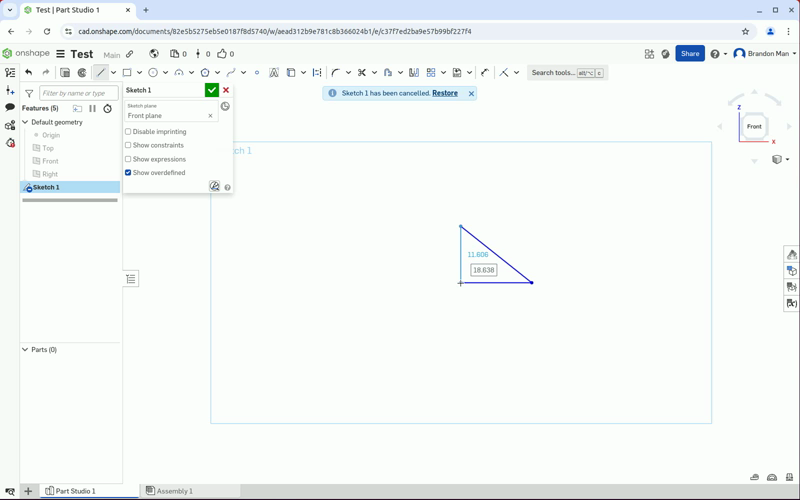
key_up(shift)
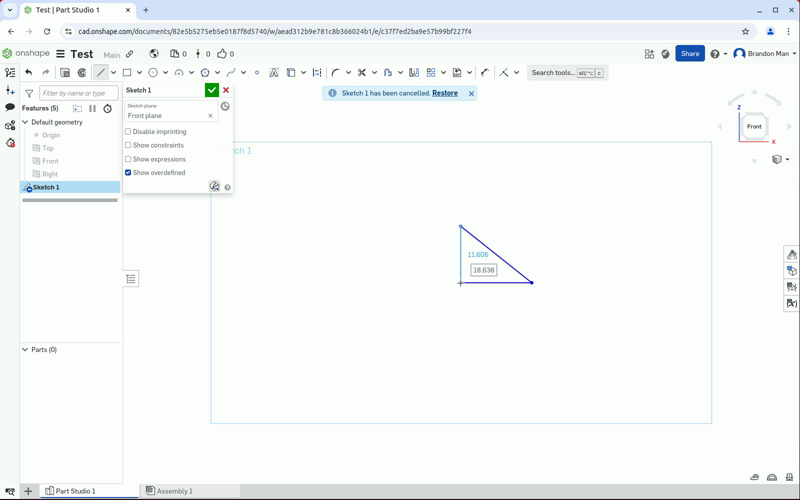
click(460, 282)
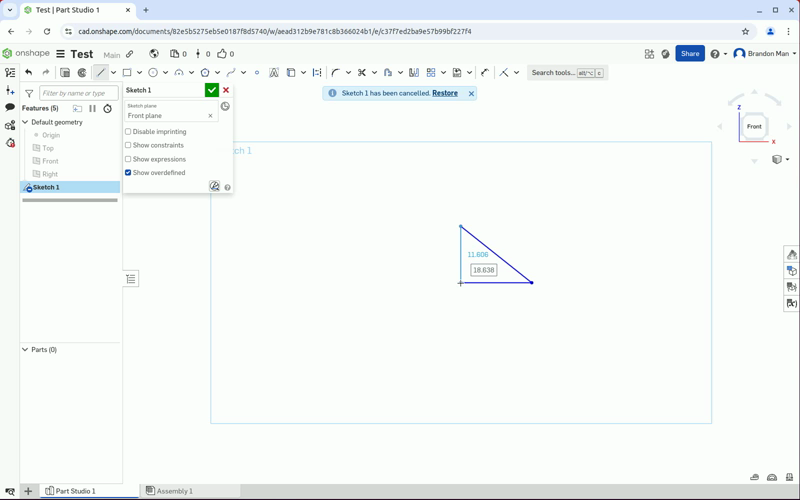
key(esc)
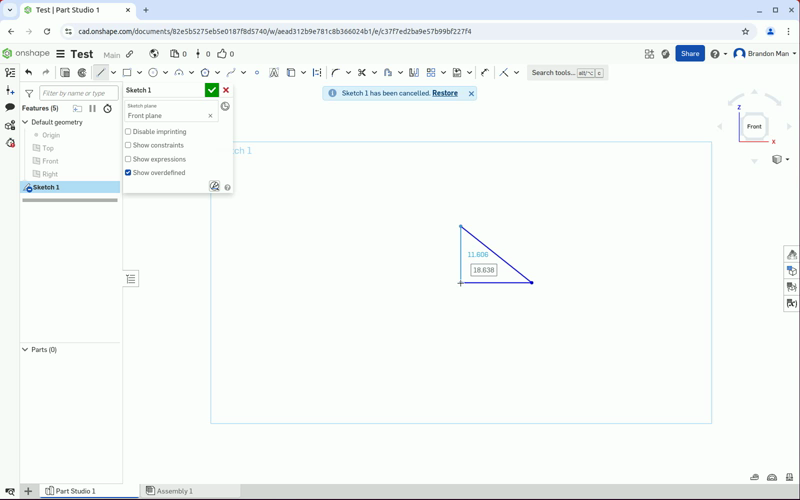
mouse_move(472, 239)
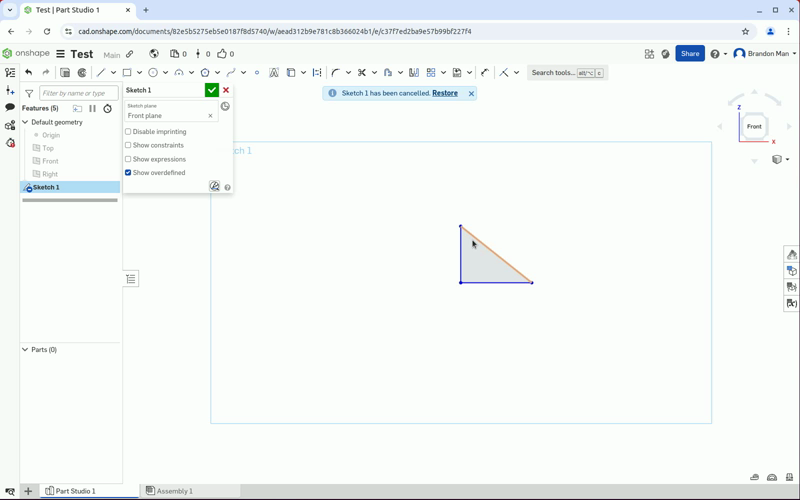
click(472, 239)
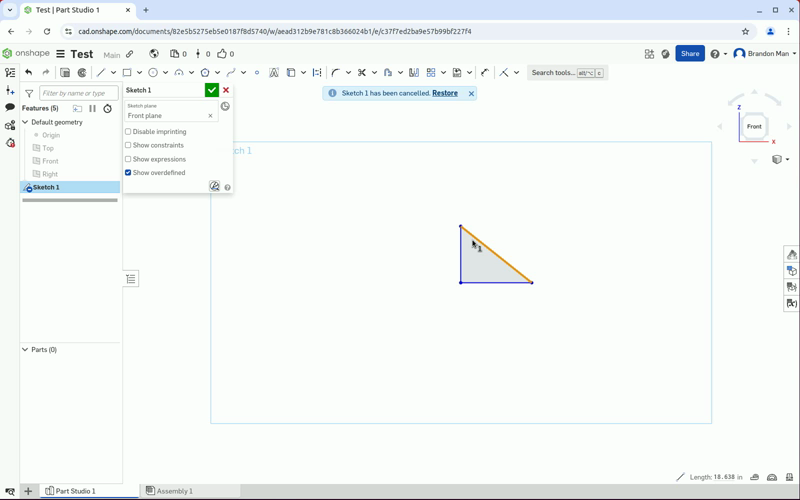
mouse_move(73, 352)
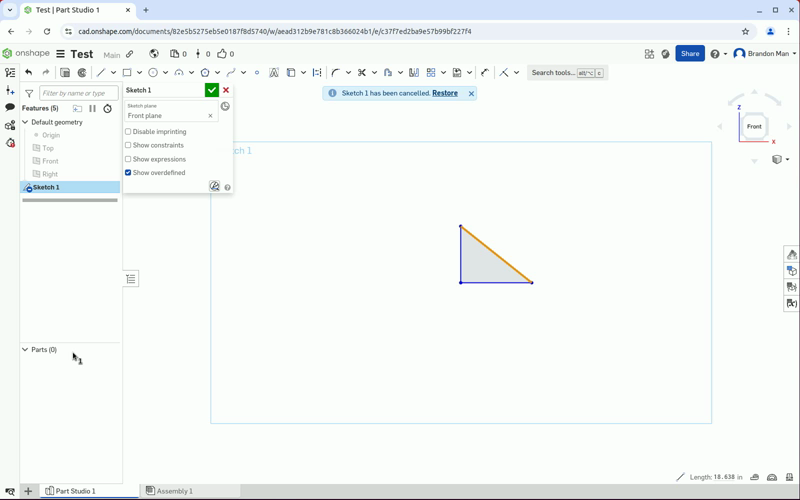
key(shift+y)
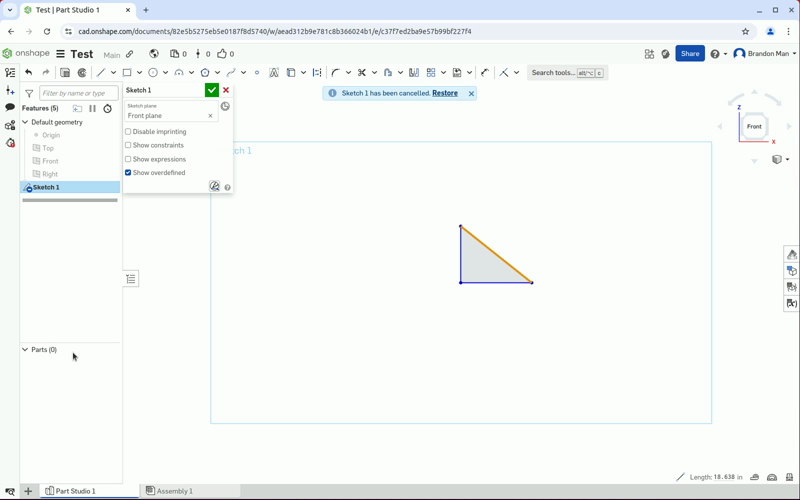
key(shift+e)
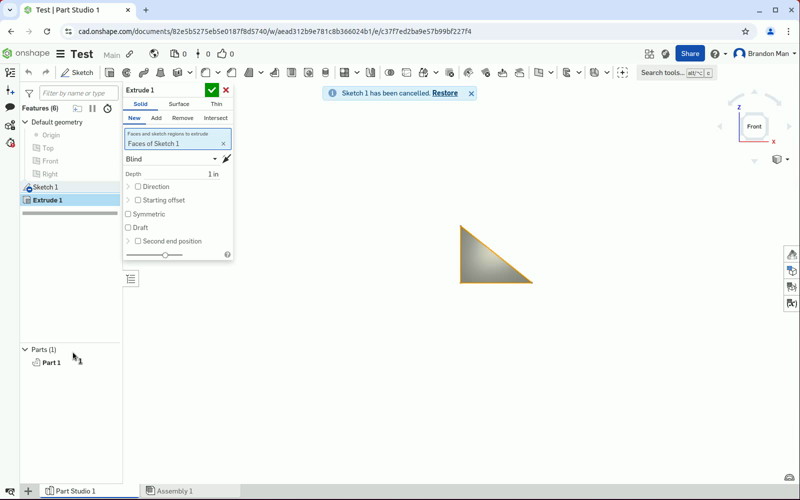
mouse_move(143, 106)
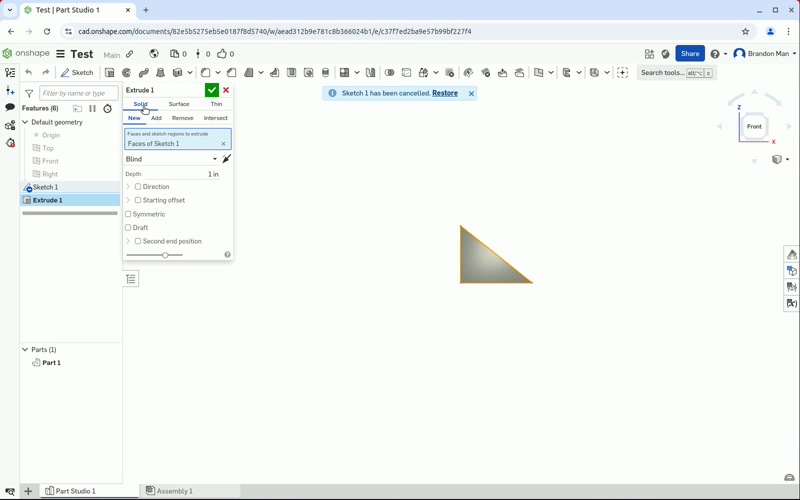
click(143, 106)
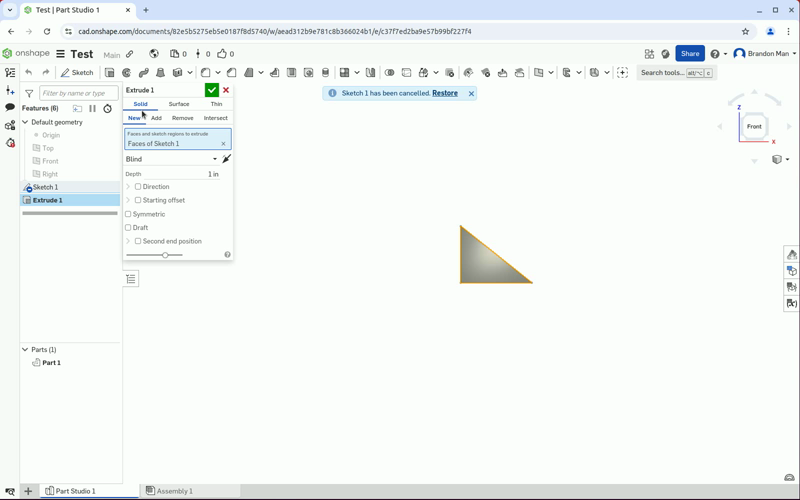
mouse_move(137, 120)
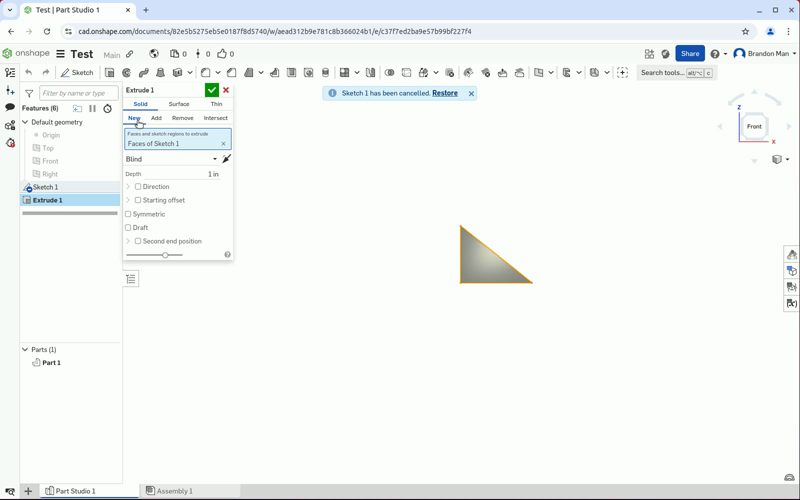
click(137, 120)
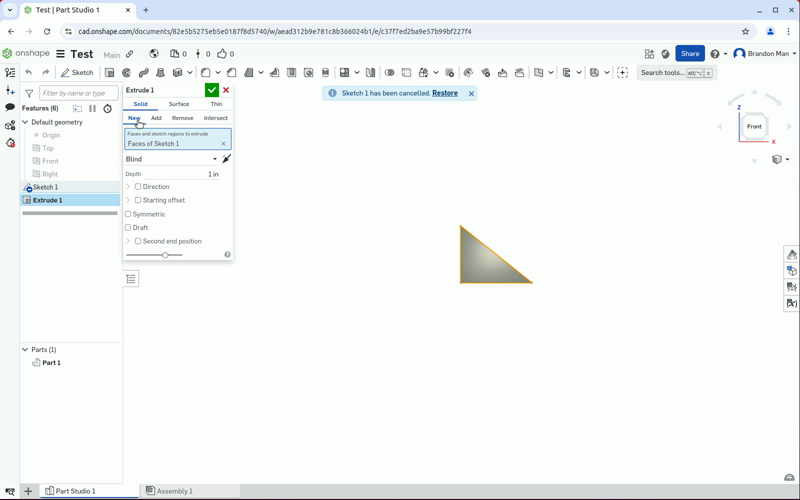
key(tab, 4)
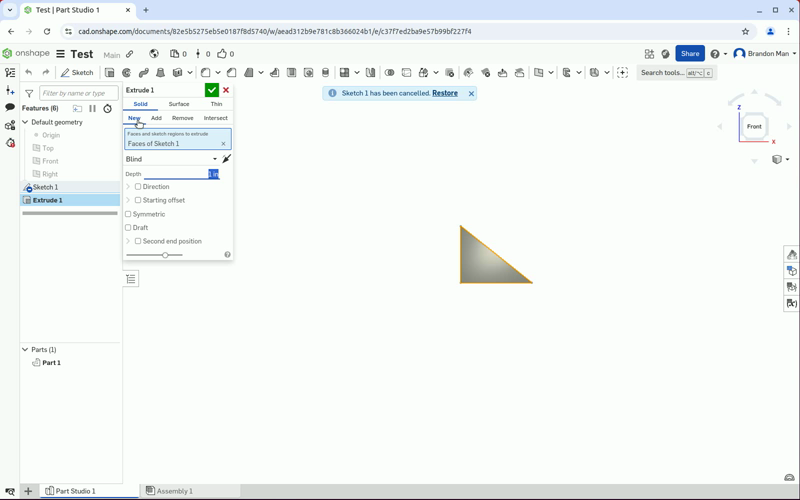
text(4.333)
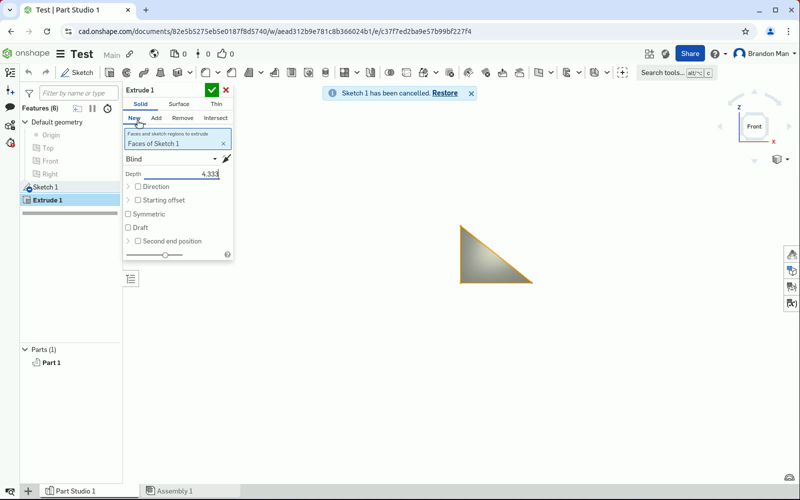
key(enter)
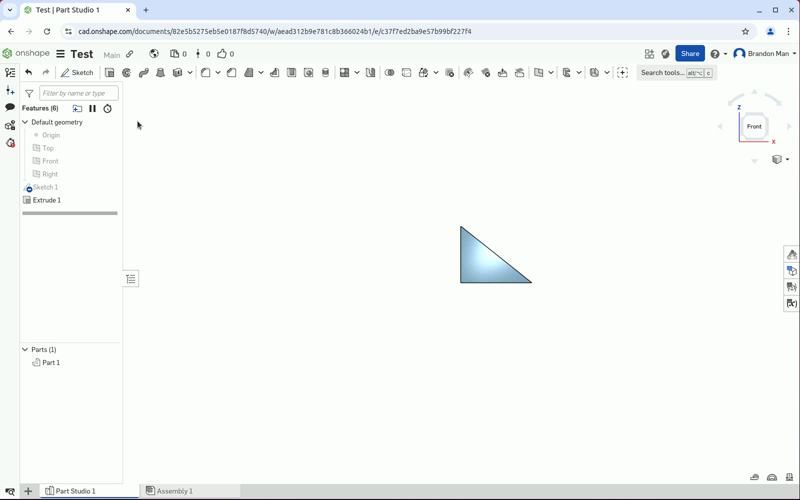
key(shift+h)
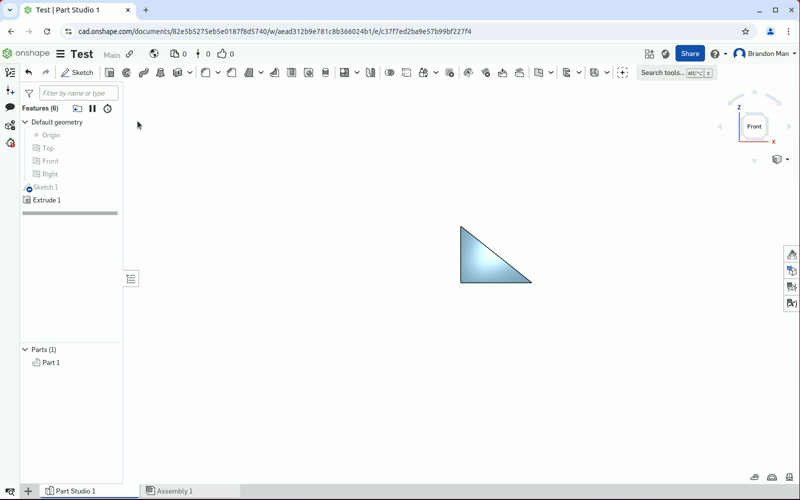
key(shift+h)
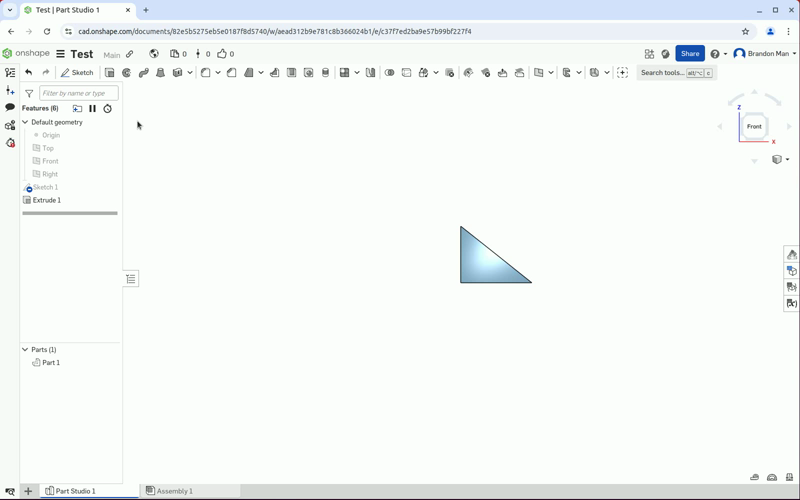
mouse_move(73, 189)
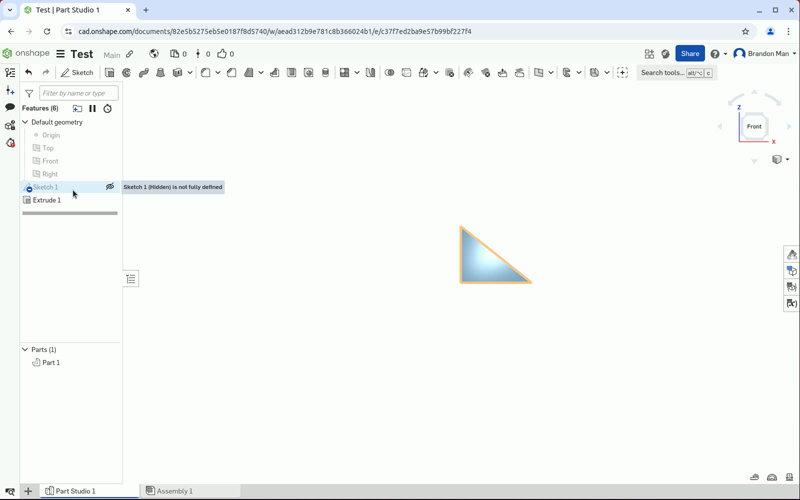
click(73, 189)
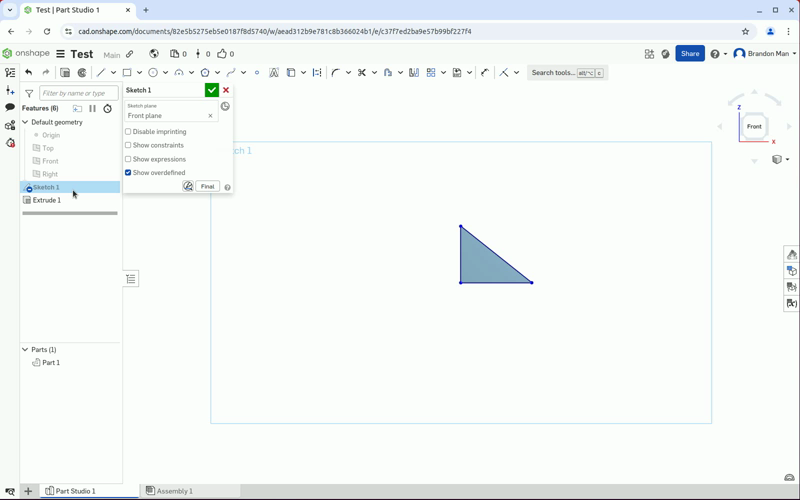
mouse_move(229, 92)
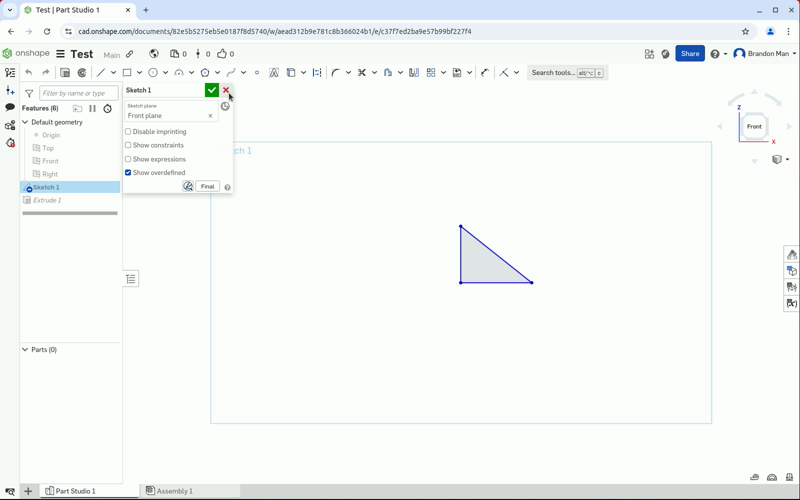
click(229, 92)
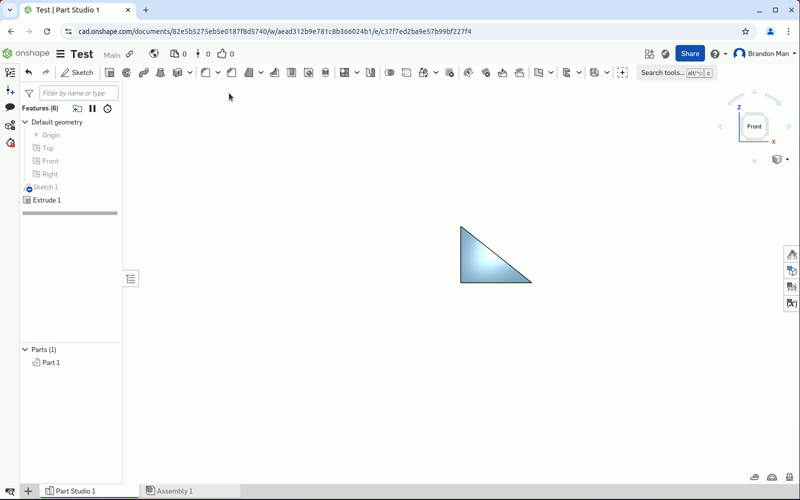
mouse_move(73, 352)
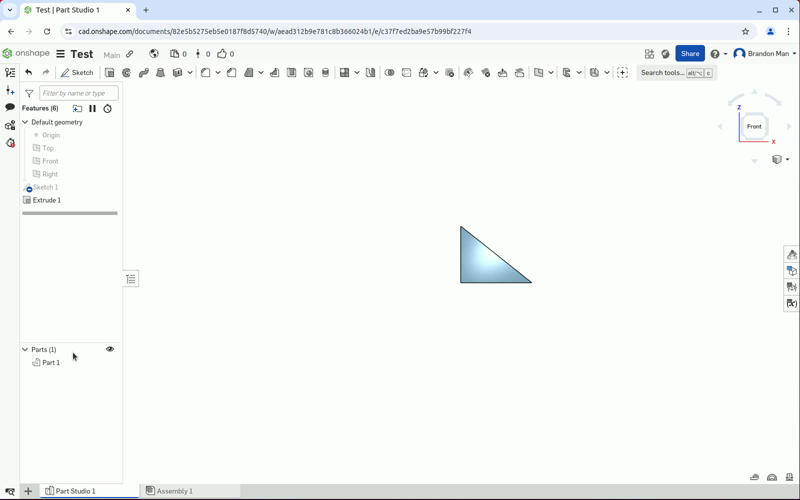
key(y)
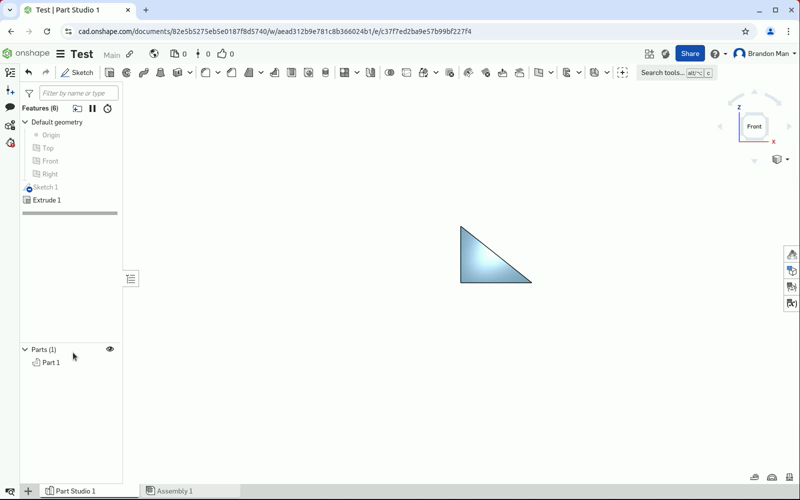
key(shift+p)
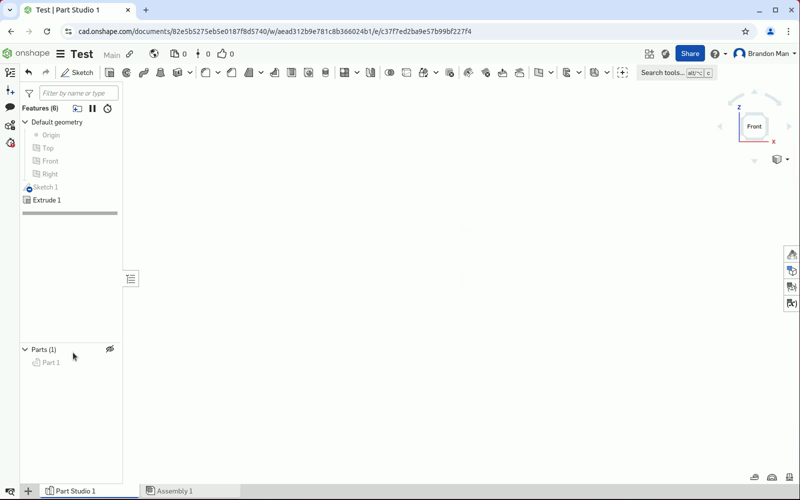
key(space)
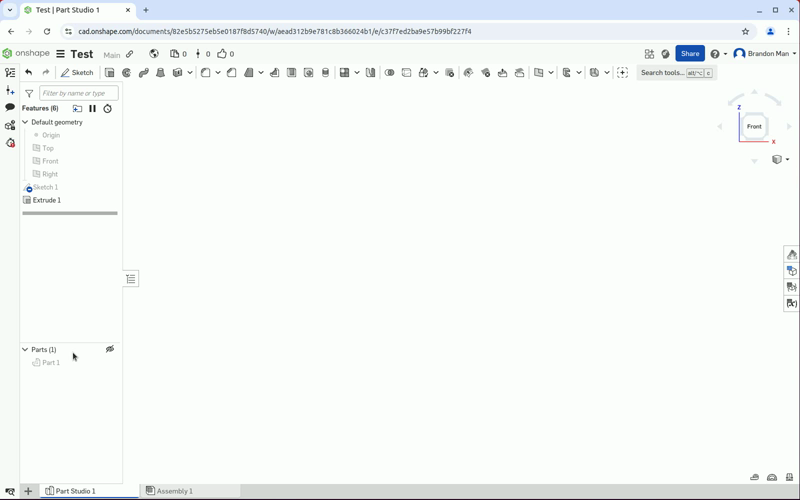
key_down(shift)
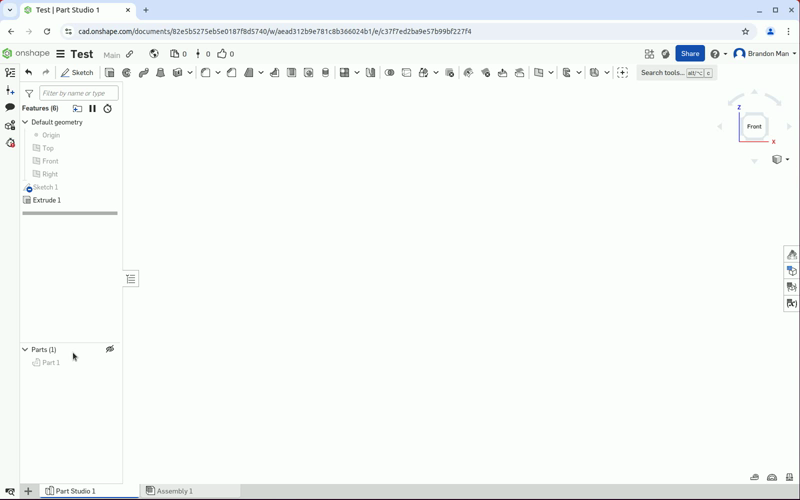
key(down)
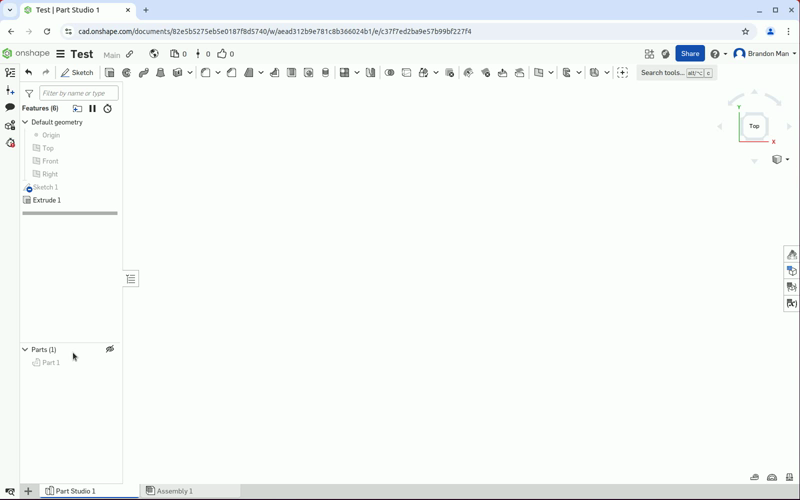
key_up(shift)
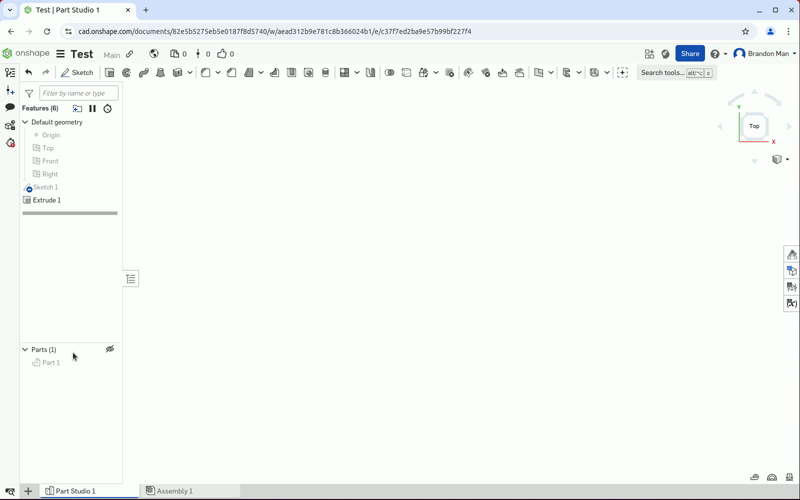
mouse_move(73, 352)
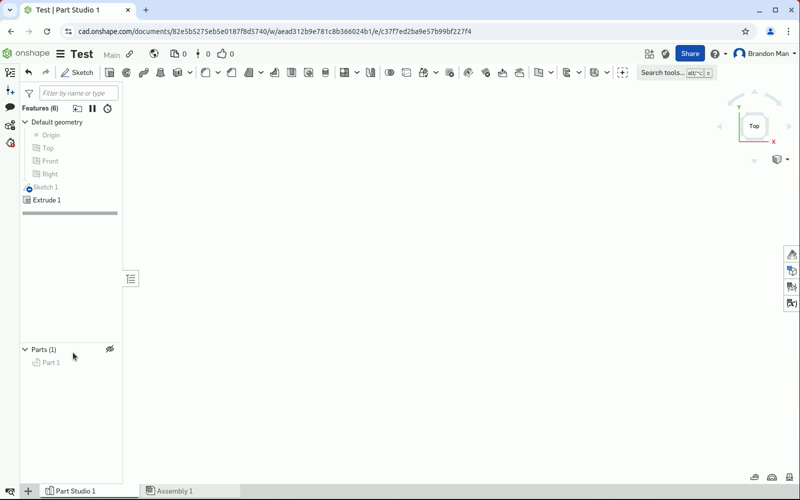
key(shift+y)
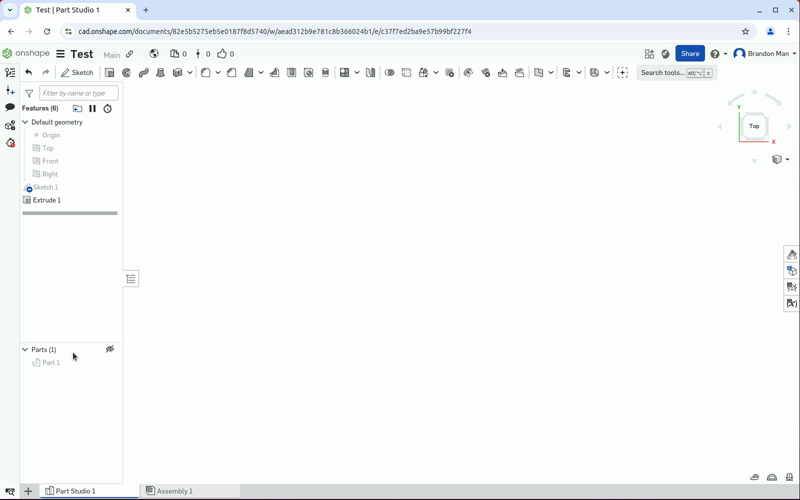
key(shift+s)
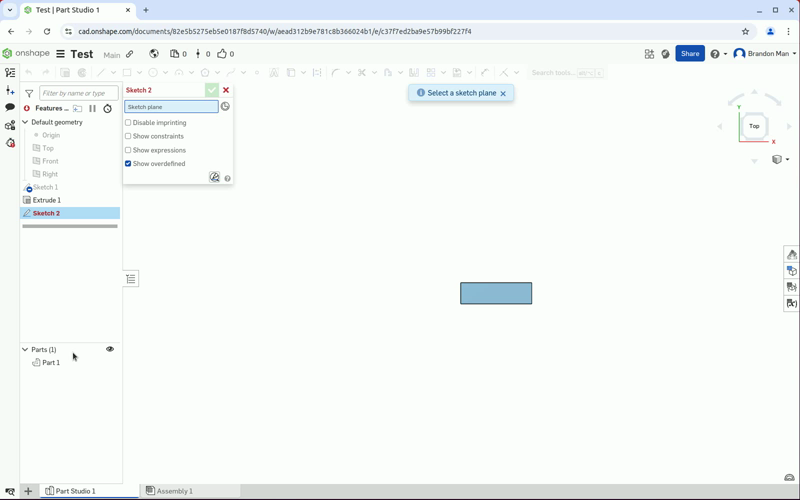
mouse_move(73, 150)
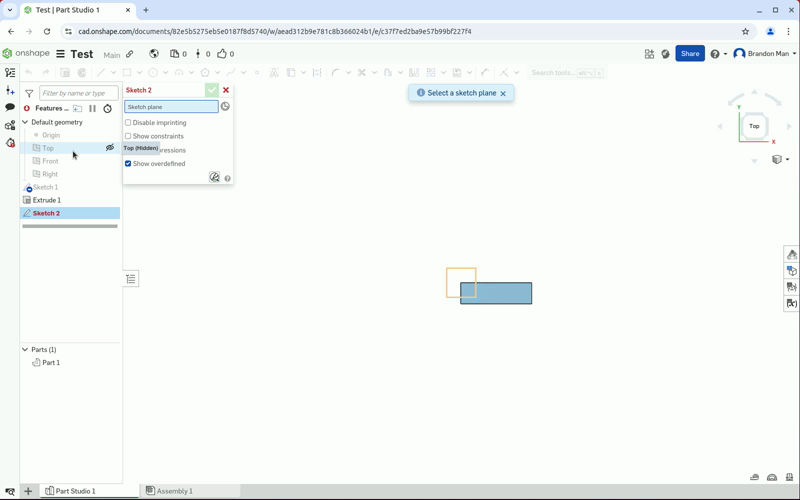
click(73, 150)
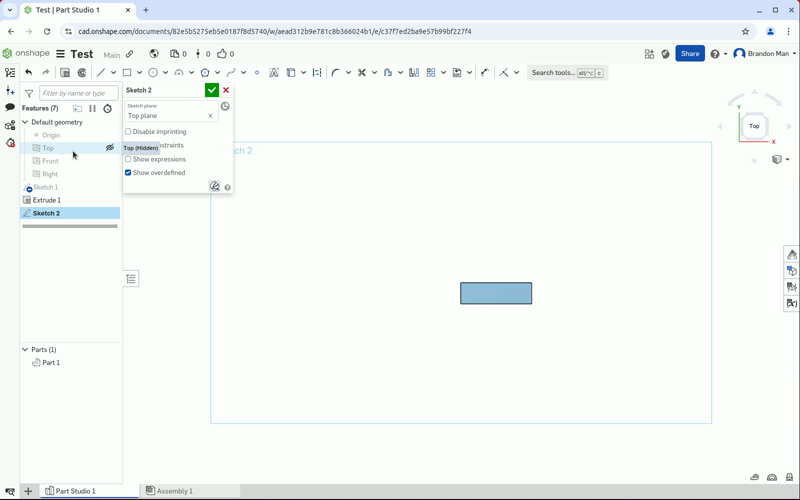
mouse_move(73, 352)
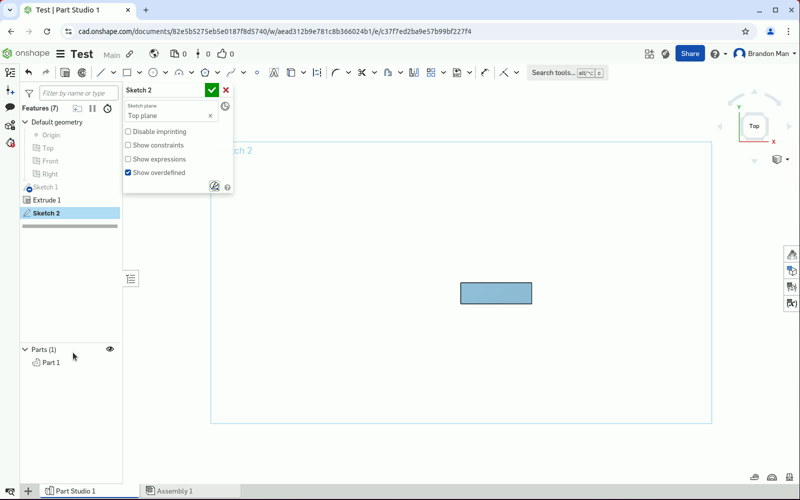
key(y)
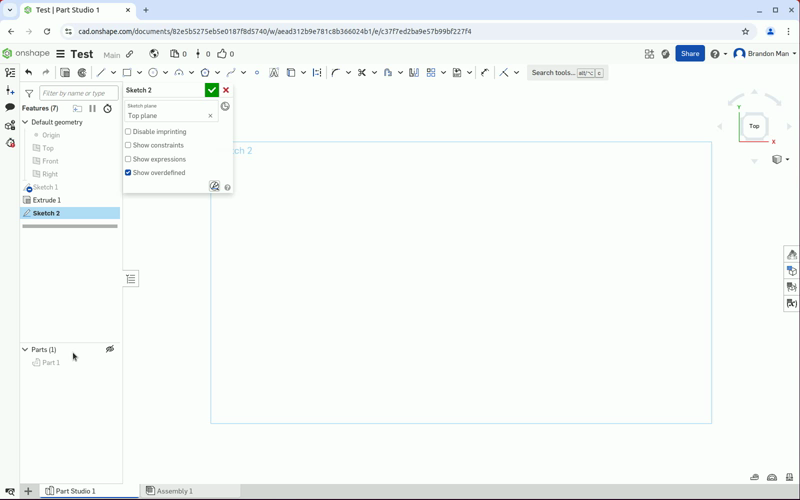
key(l)
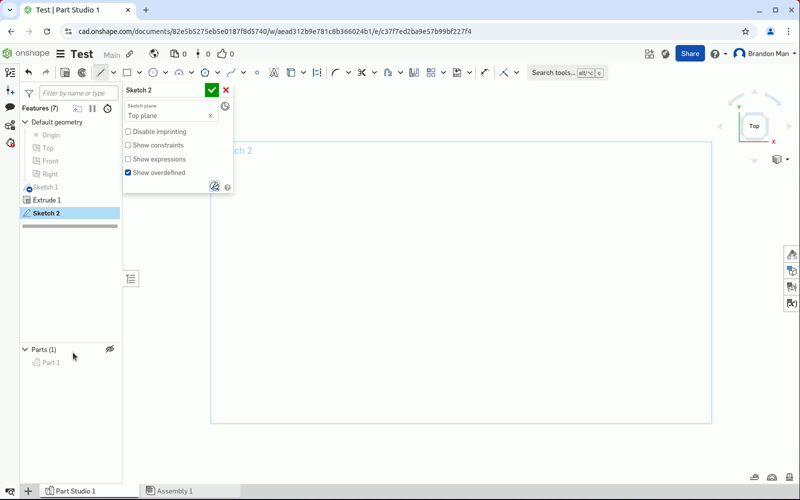
key_down(shift)
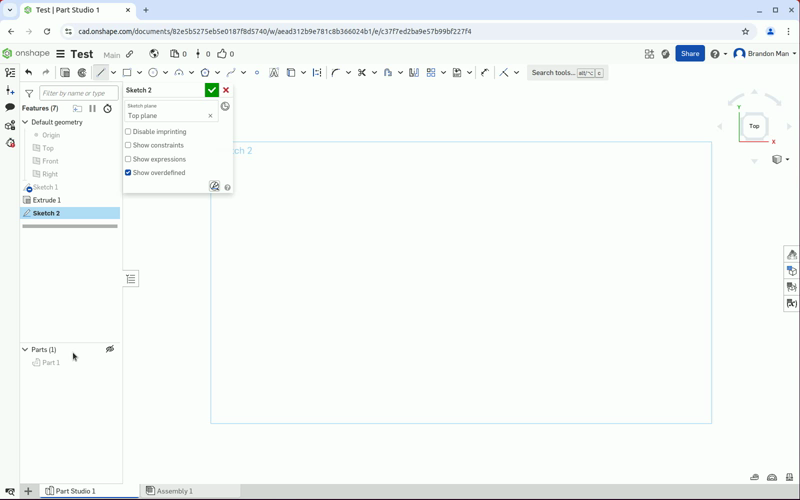
mouse_move(460, 282)
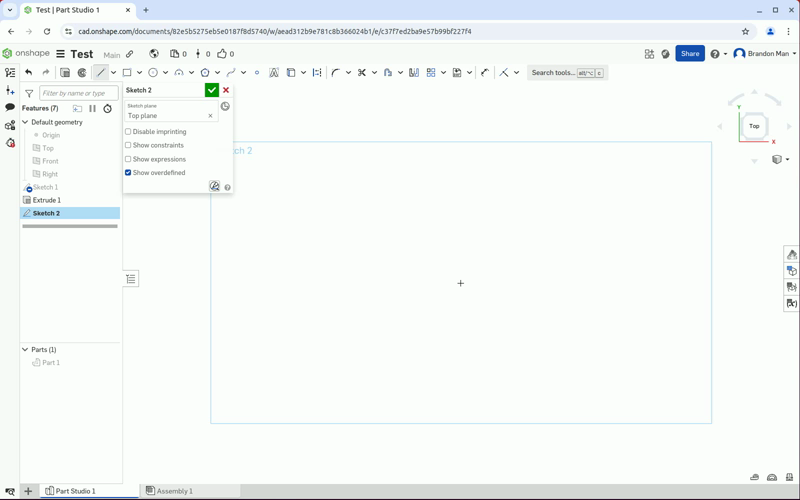
click(460, 282)
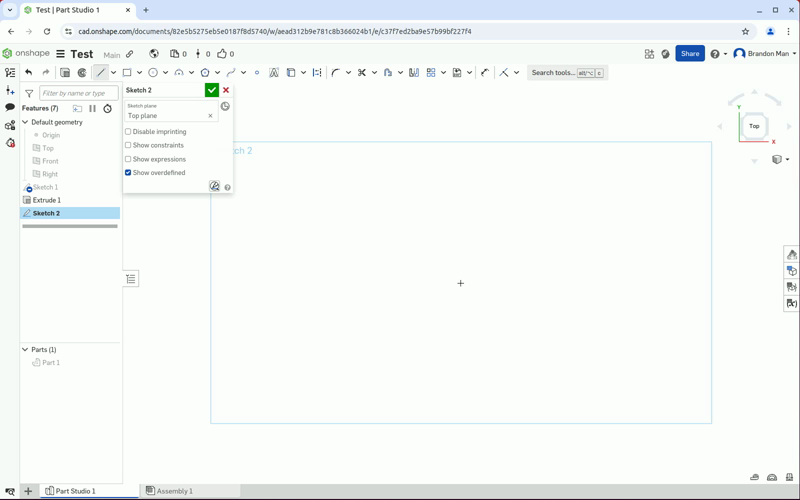
key_up(shift)
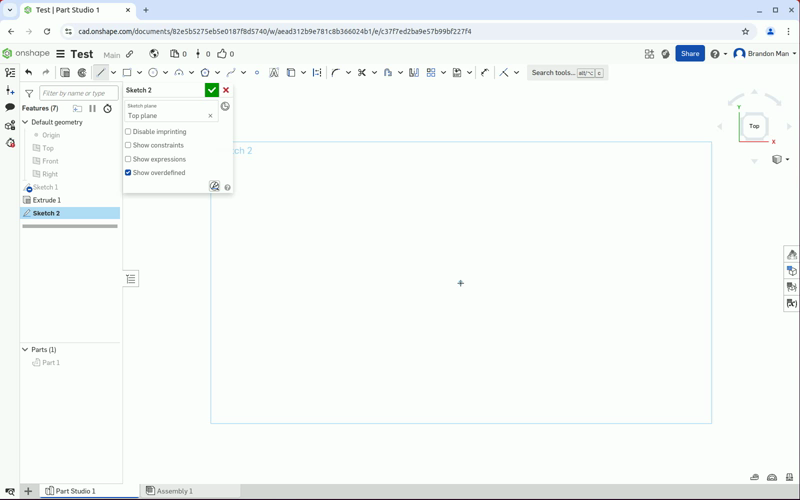
key_down(shift)
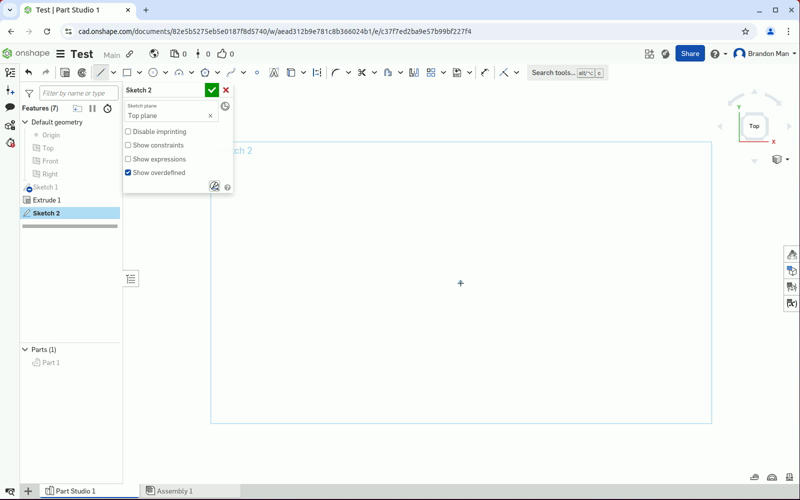
mouse_move(530, 282)
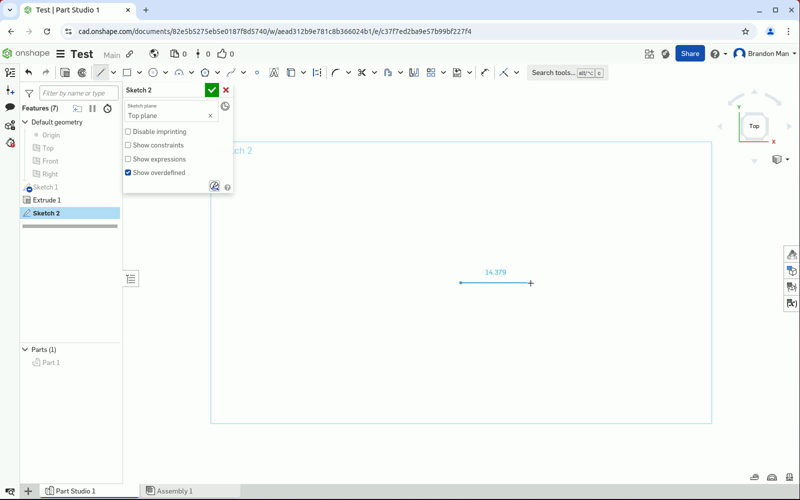
click(530, 282)
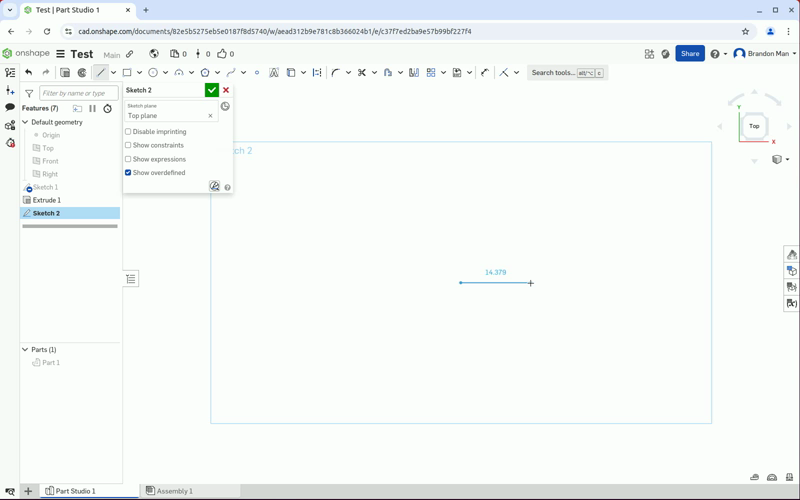
key_up(shift)
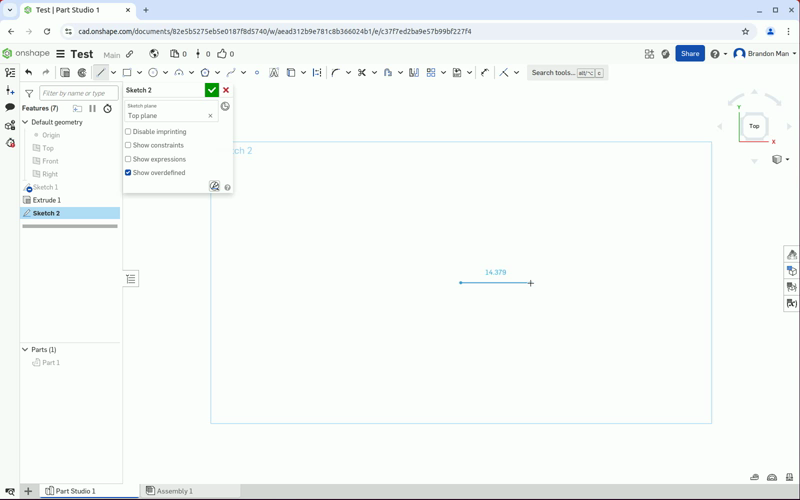
key_down(shift)
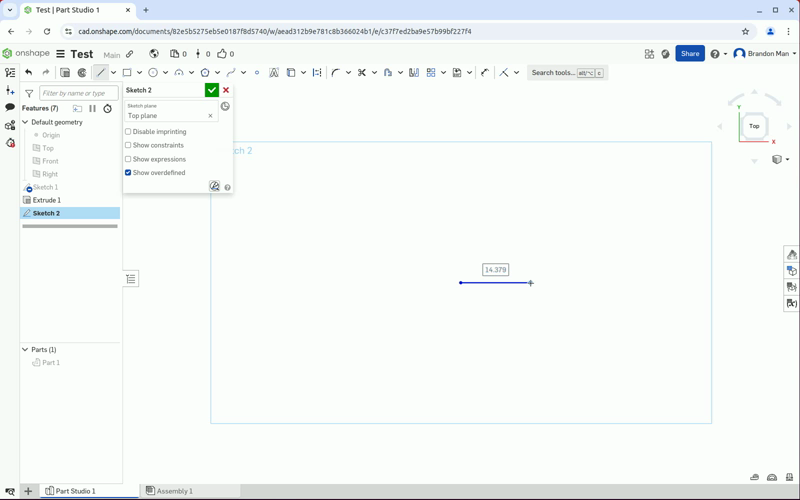
mouse_move(560, 282)
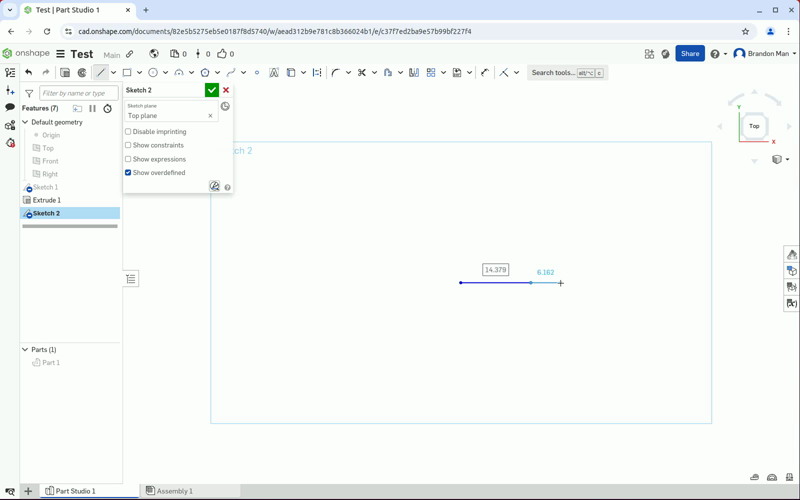
mouse_move(530, 247)
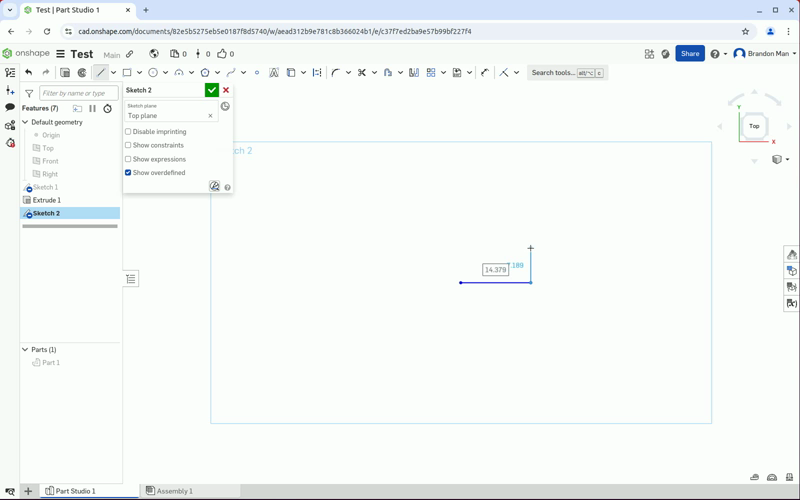
click(530, 247)
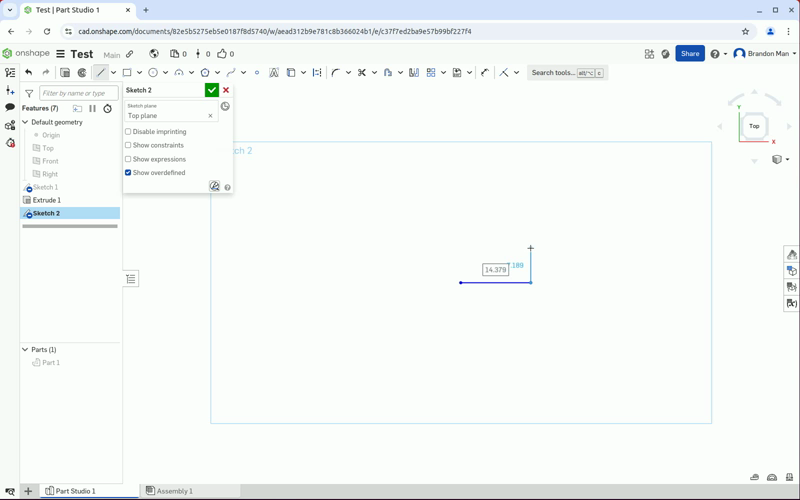
key_up(shift)
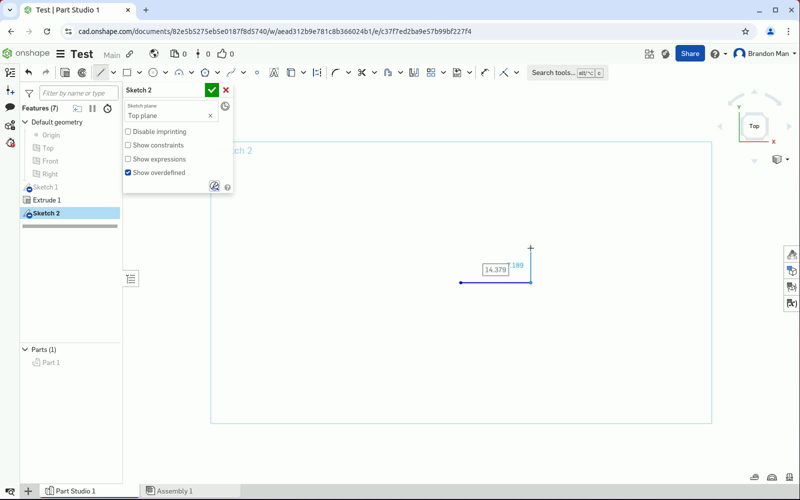
key_down(shift)
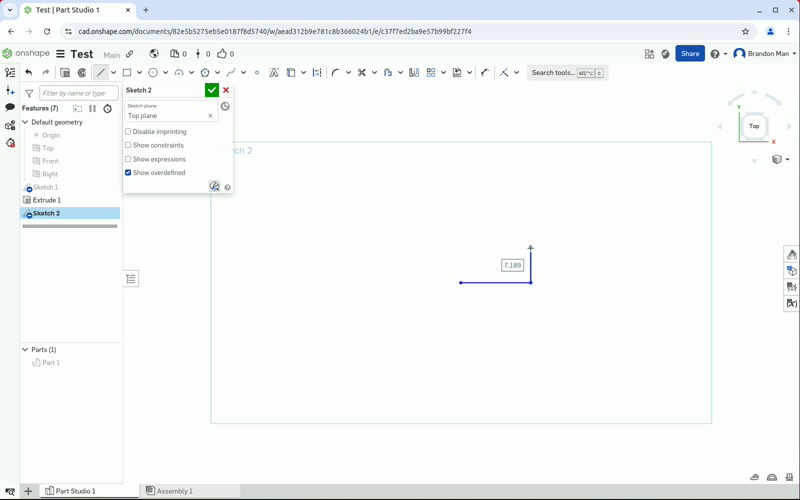
mouse_move(560, 247)
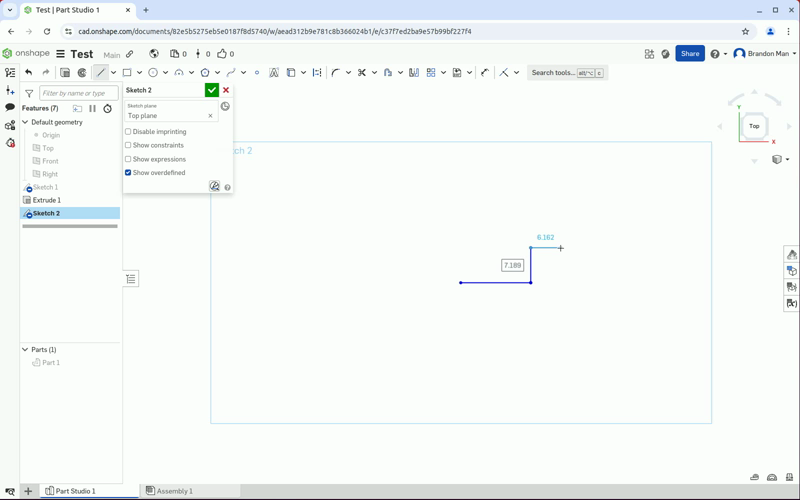
mouse_move(573, 247)
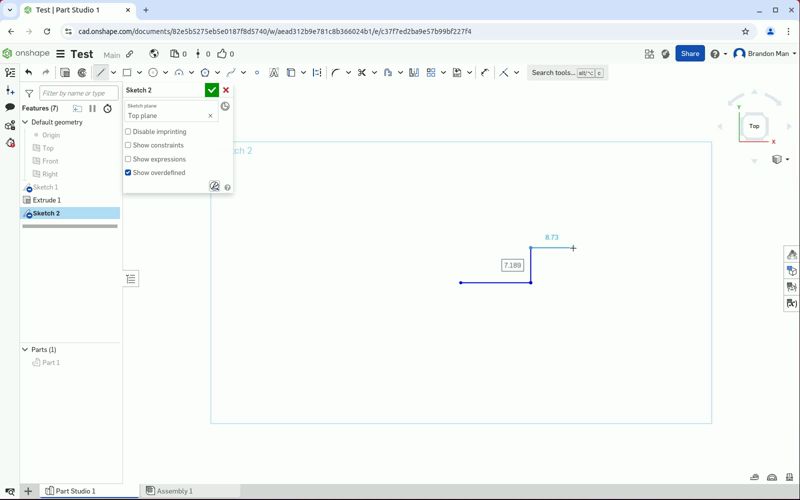
click(573, 247)
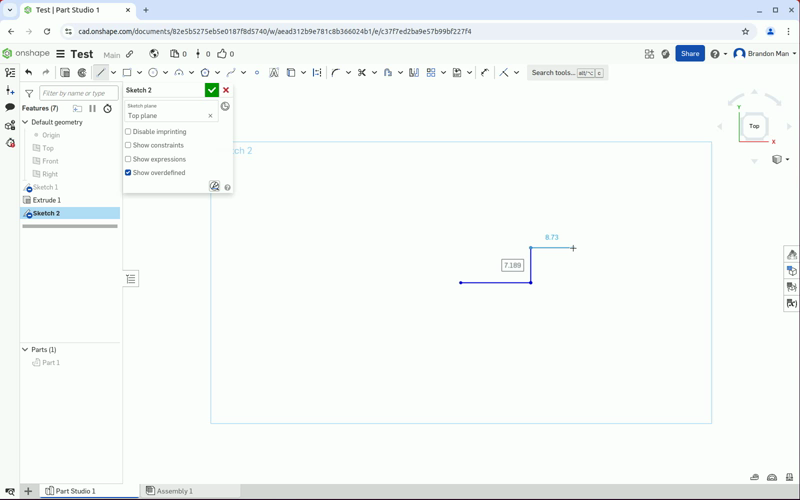
key_up(shift)
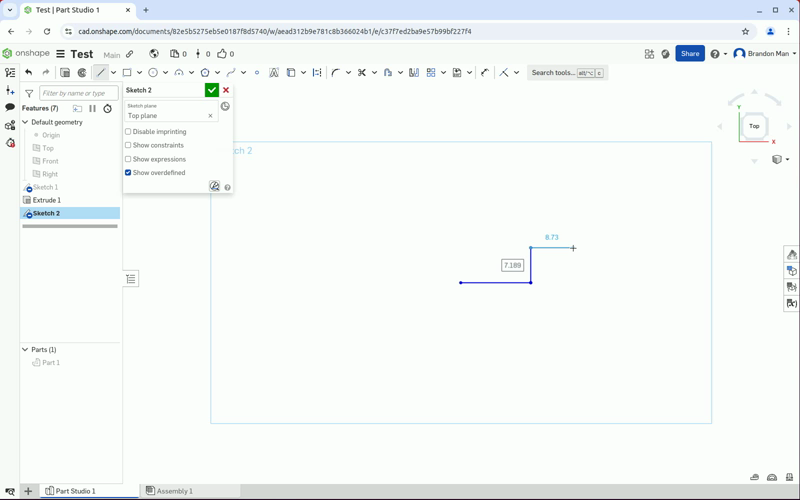
key_down(shift)
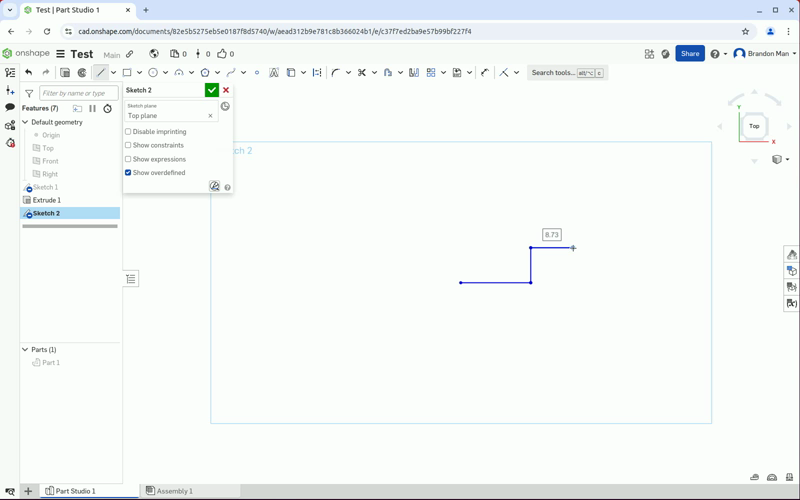
mouse_move(589, 247)
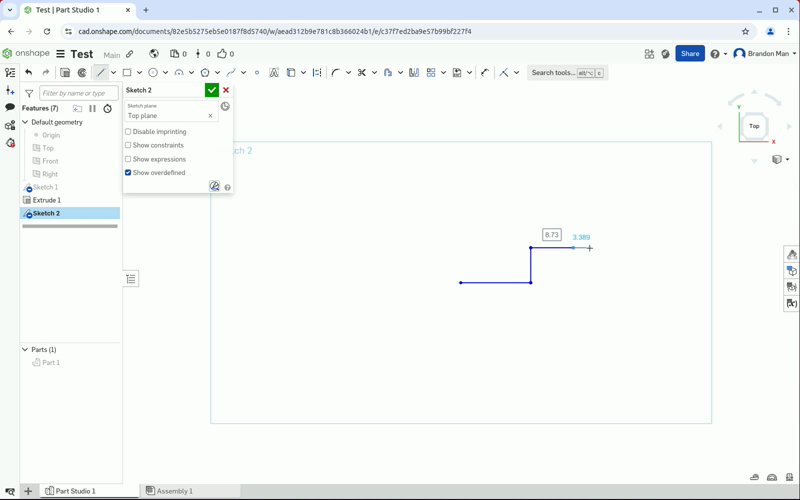
mouse_move(573, 213)
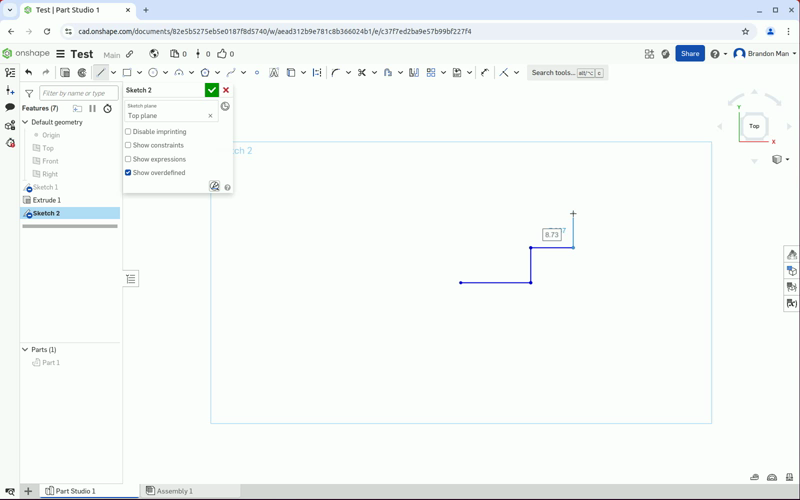
click(573, 213)
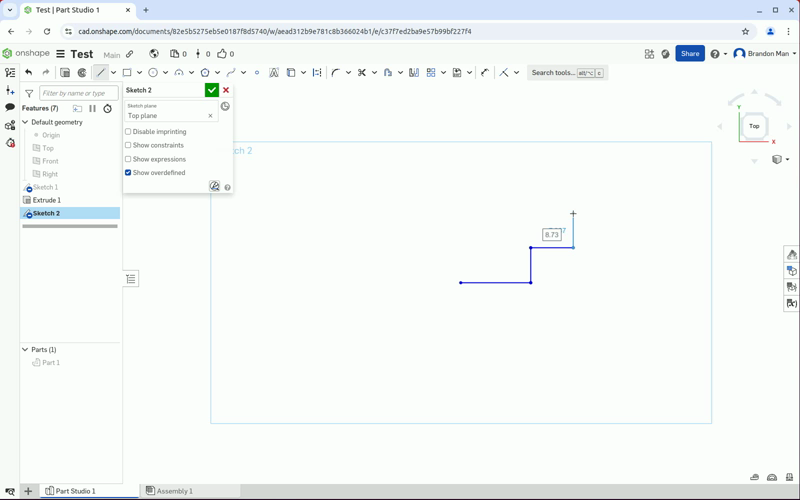
key_up(shift)
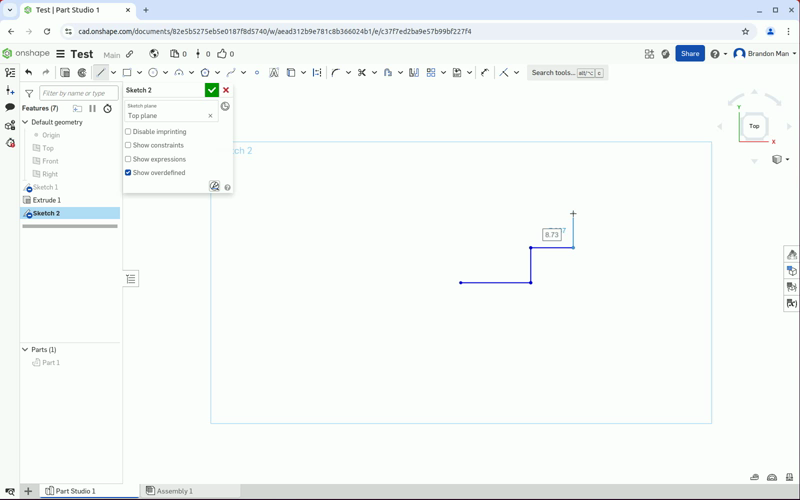
key_down(shift)
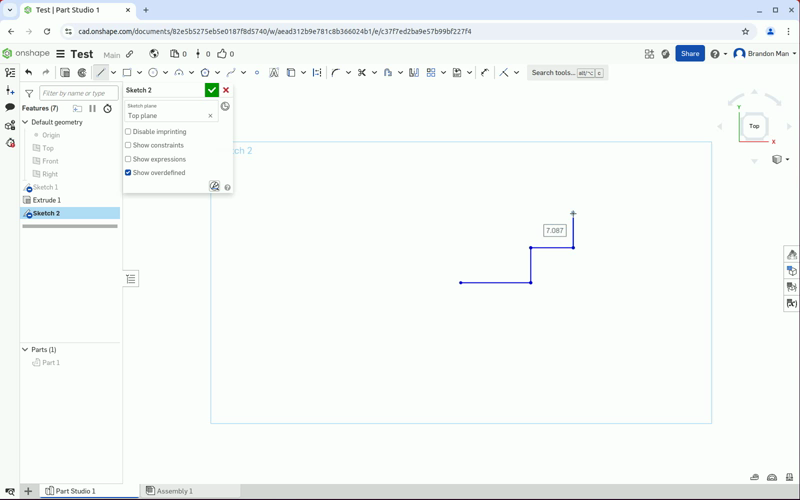
mouse_move(460, 213)
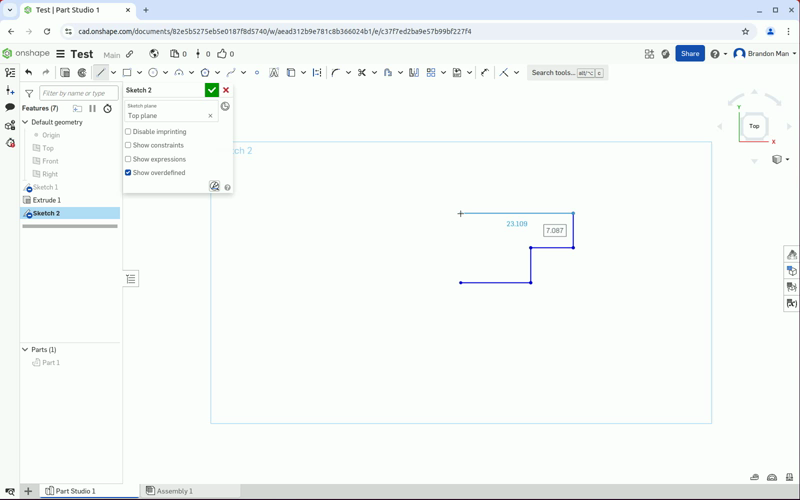
click(460, 213)
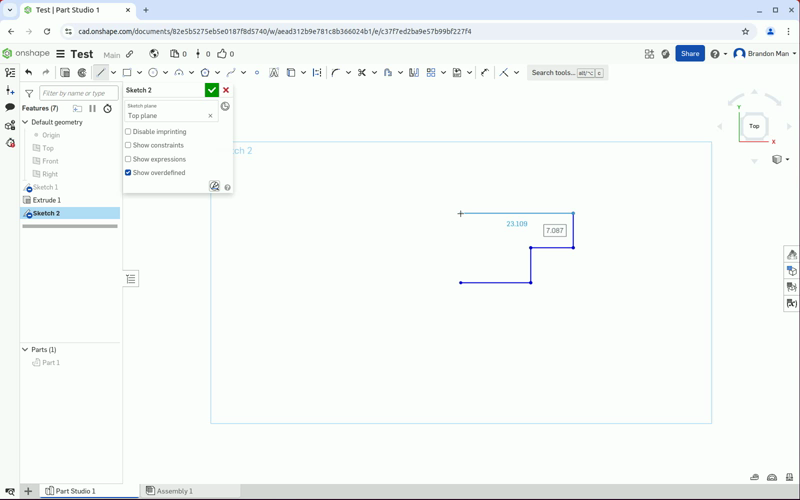
key_up(shift)
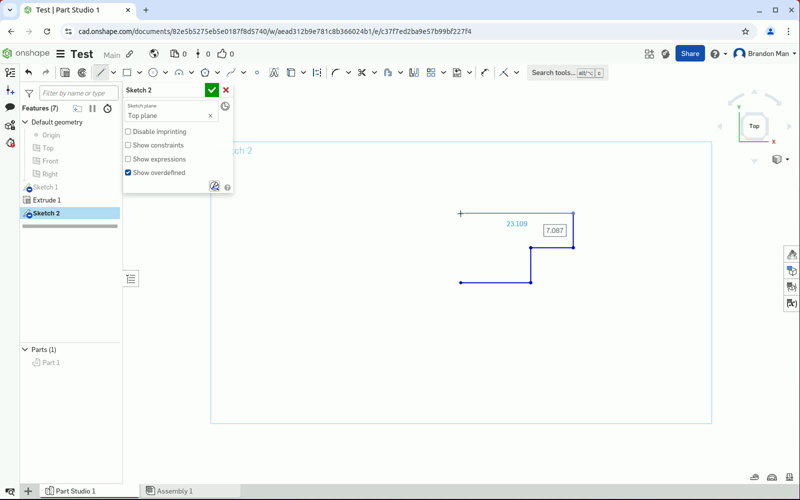
key_down(shift)
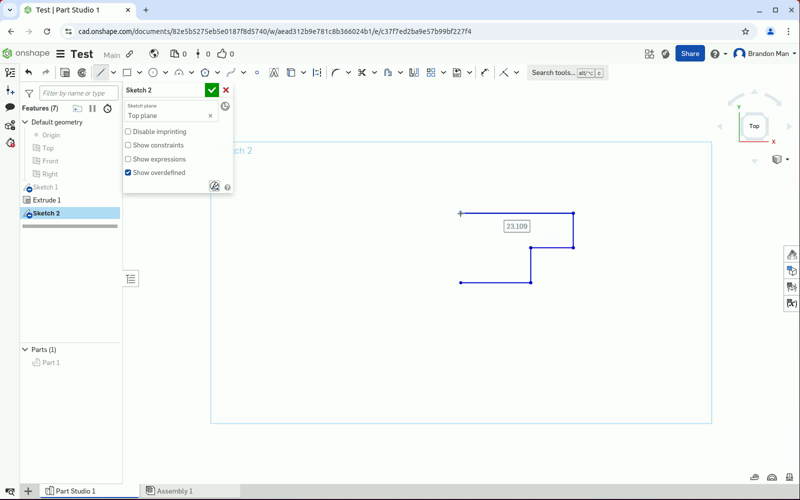
mouse_move(460, 282)
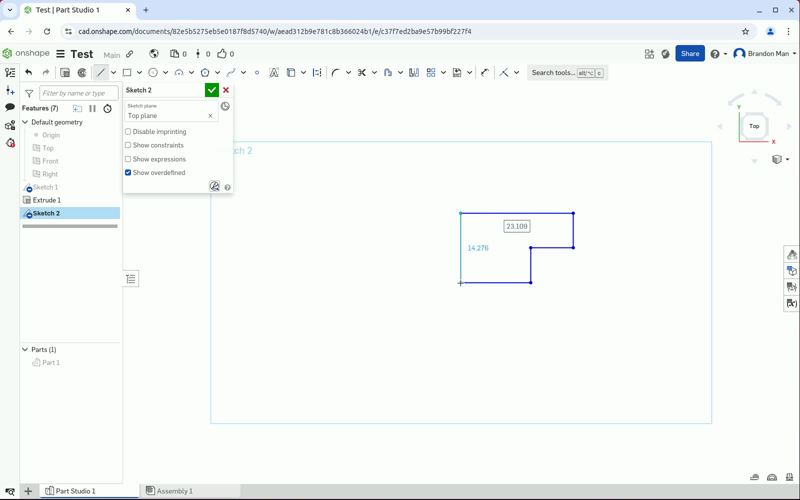
key_up(shift)
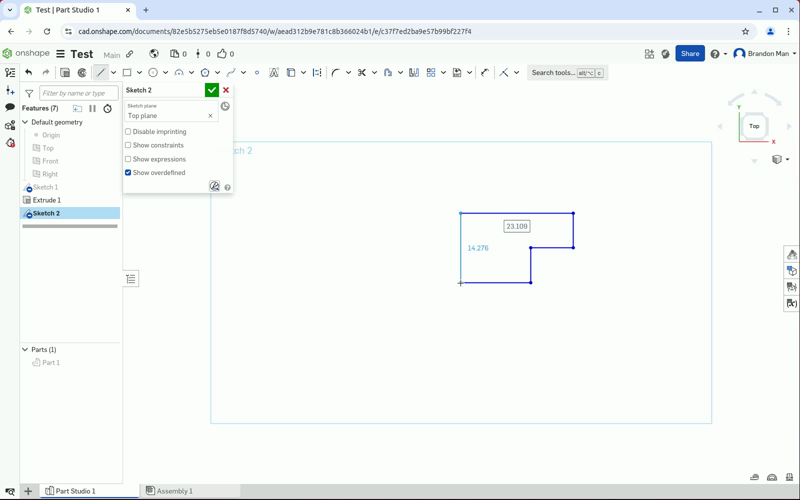
click(460, 282)
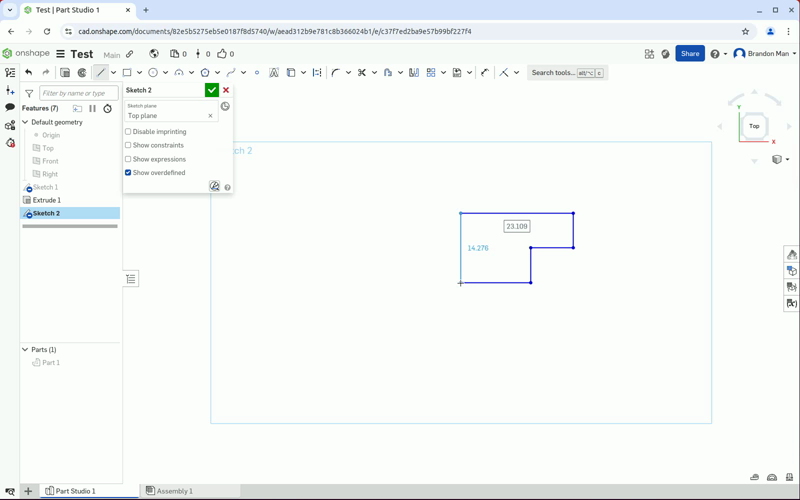
key(esc)
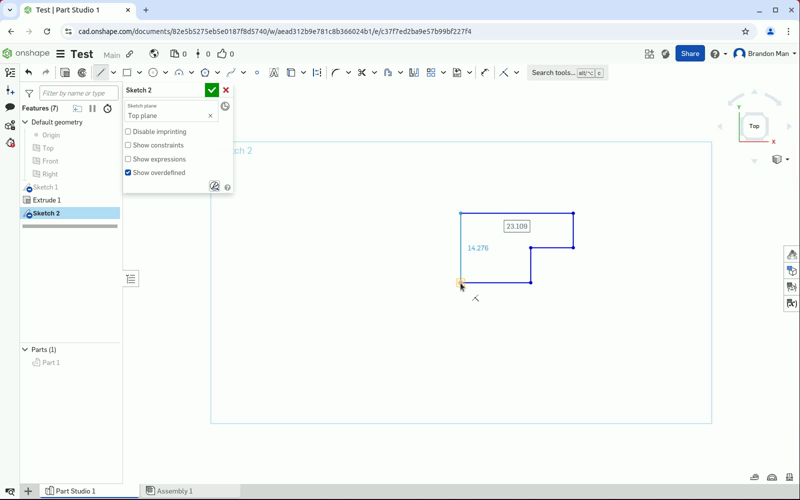
mouse_move(493, 233)
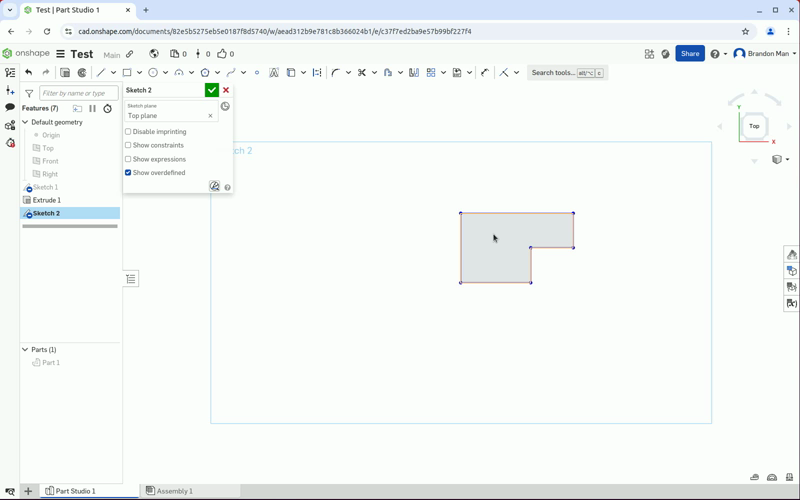
click(493, 233)
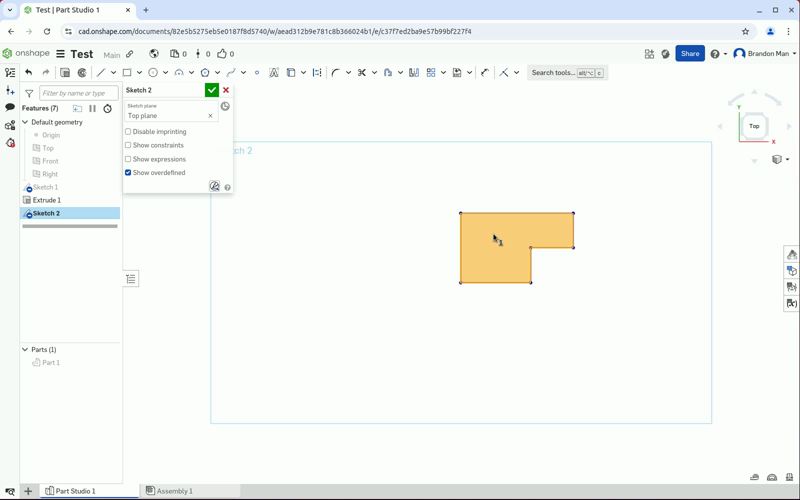
mouse_move(73, 352)
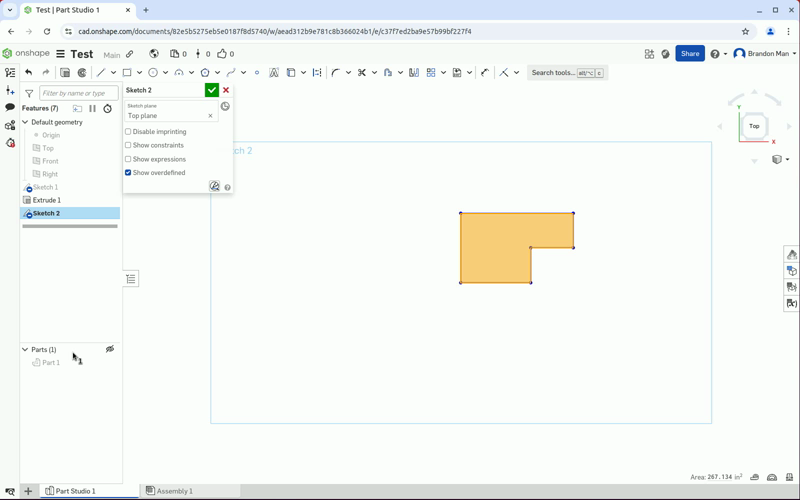
key(shift+y)
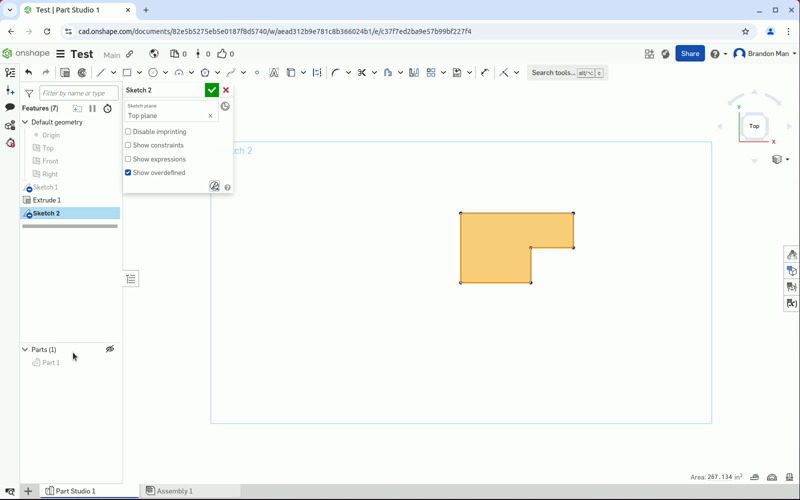
key(shift+e)
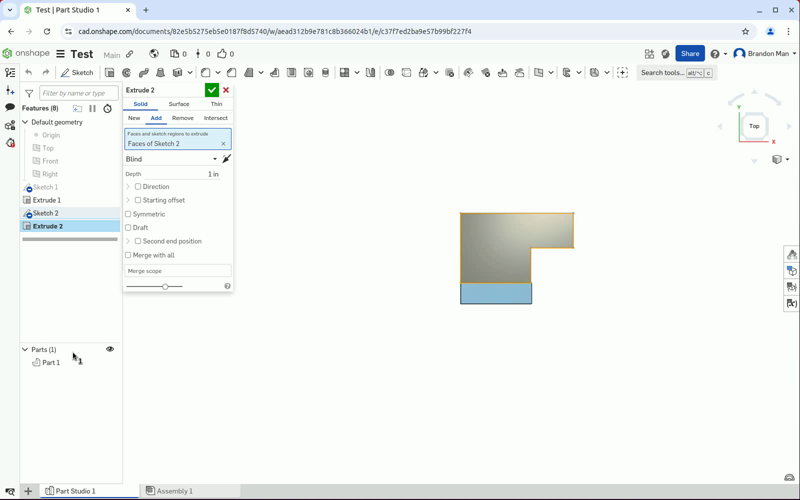
mouse_move(143, 106)
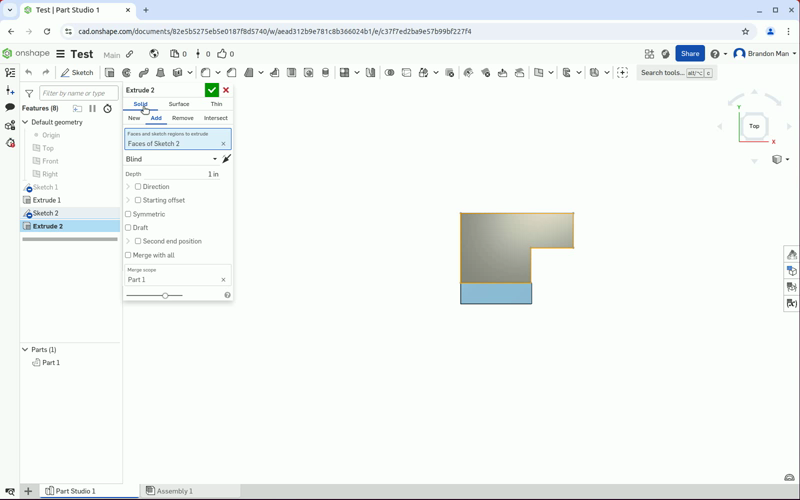
click(143, 106)
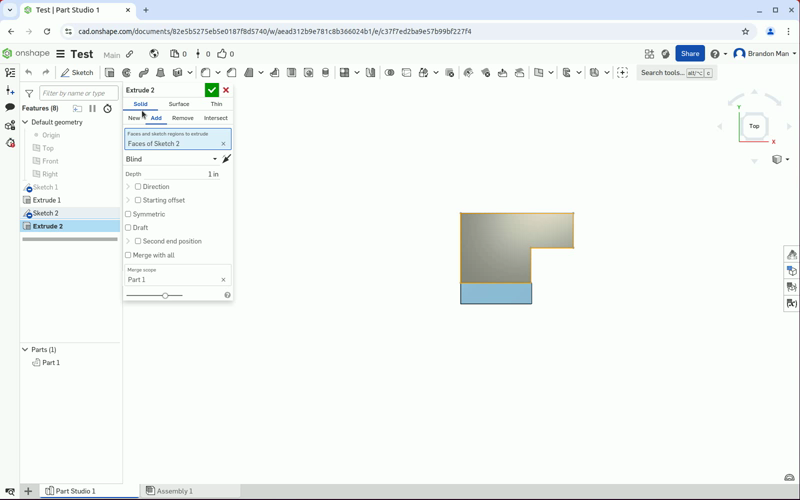
mouse_move(137, 120)
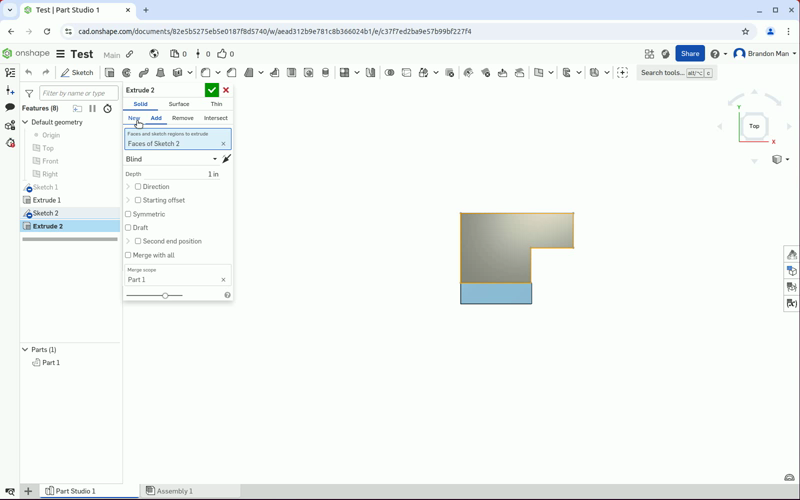
click(137, 120)
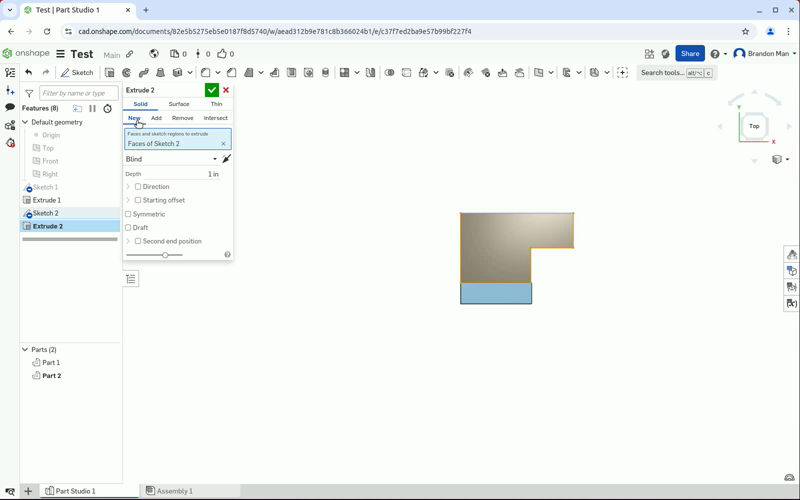
key(tab, 4)
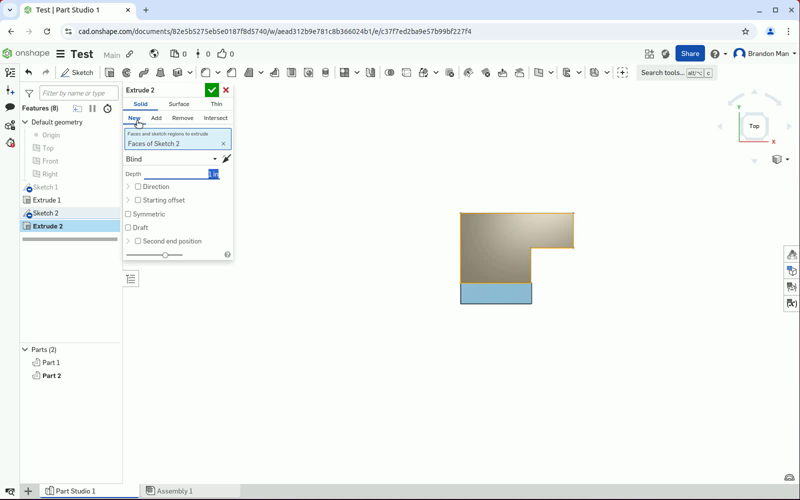
text(11.554)
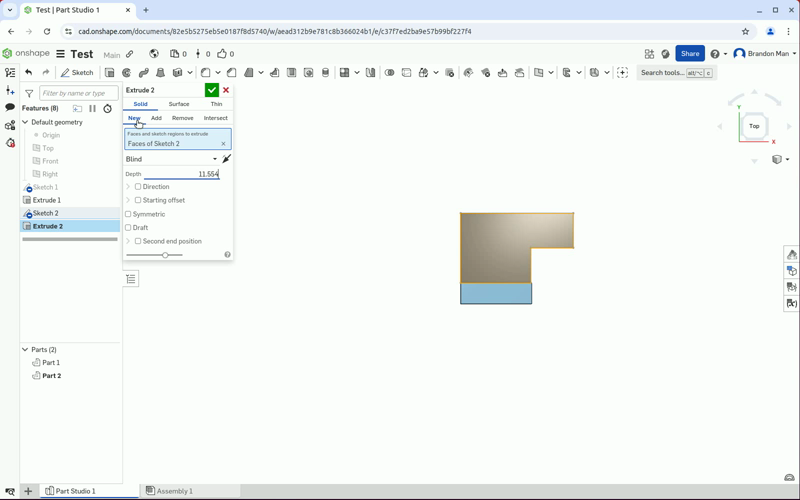
key(enter)
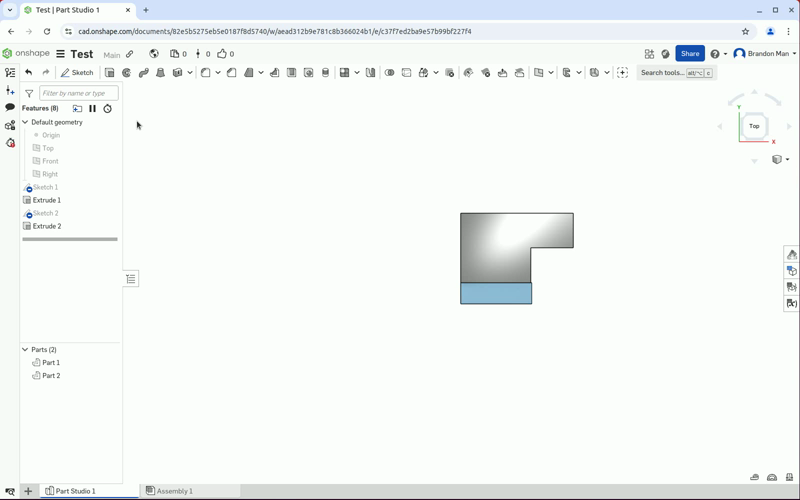
key(shift+h)
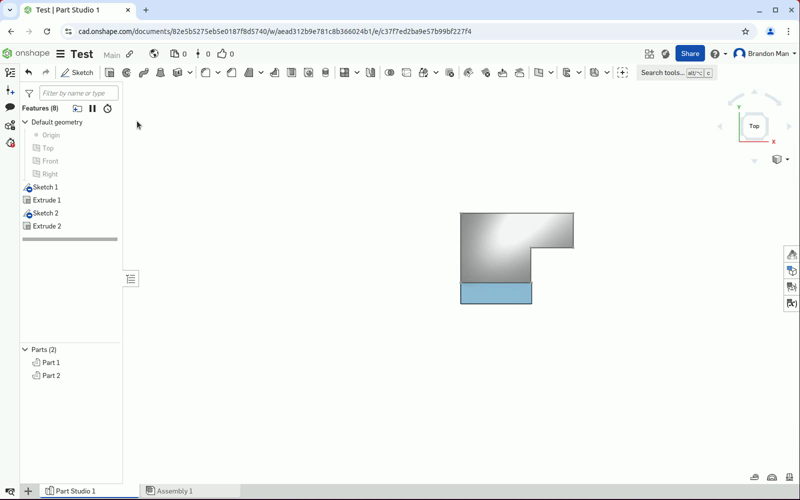
key(shift+h)
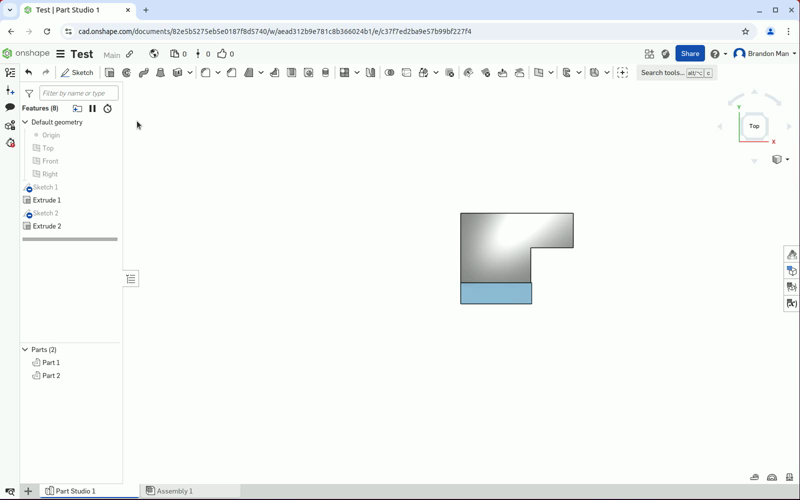
mouse_move(73, 189)
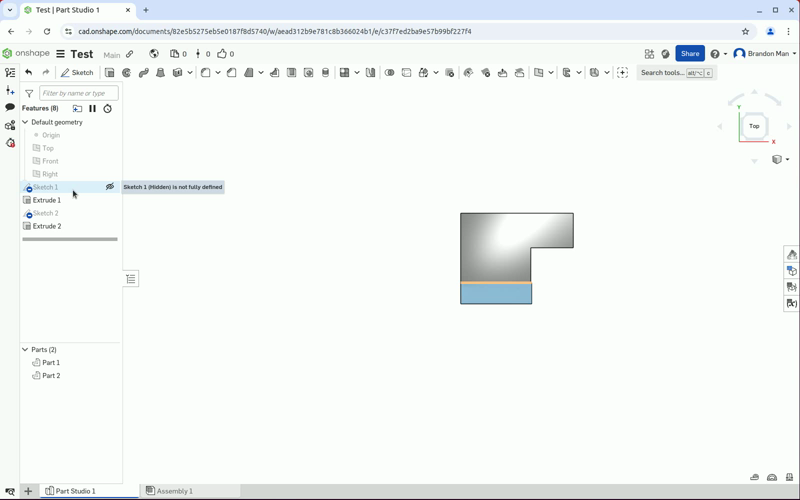
click(73, 189)
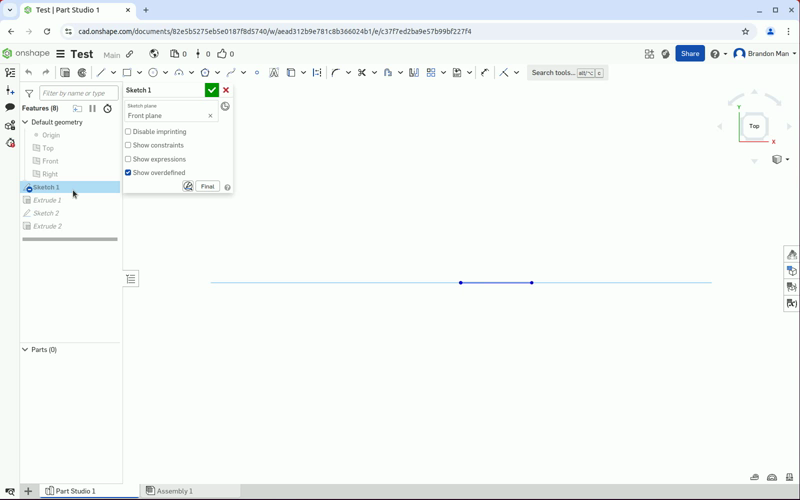
mouse_move(229, 92)
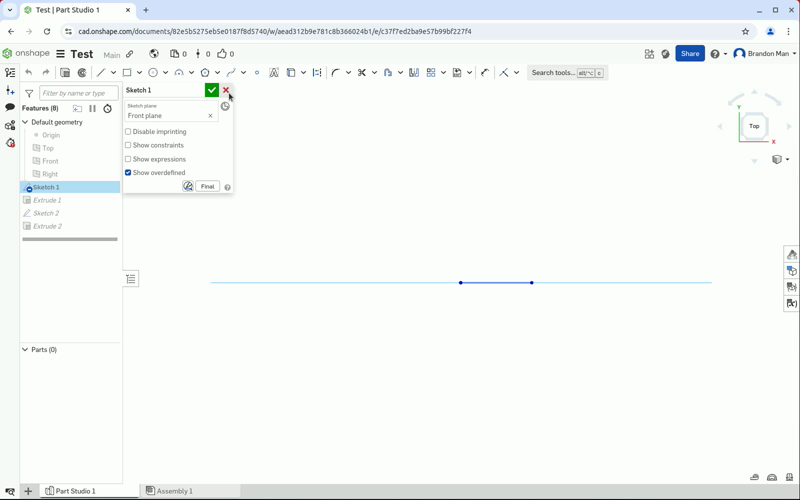
click(229, 92)
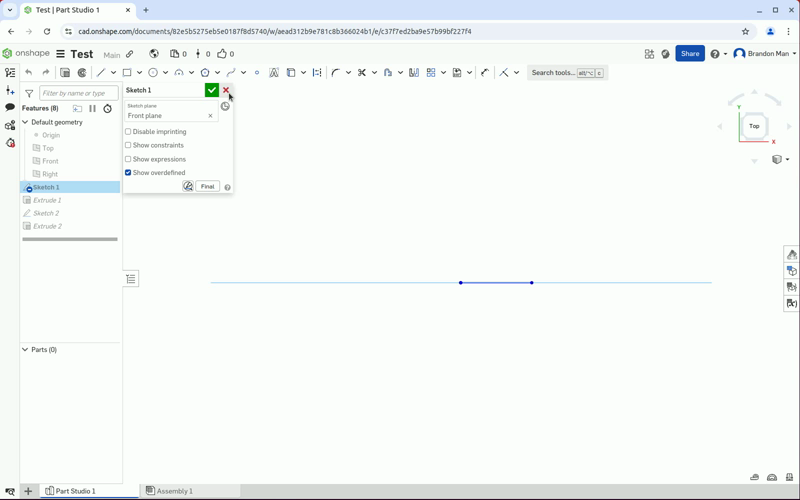
key(shift+s)
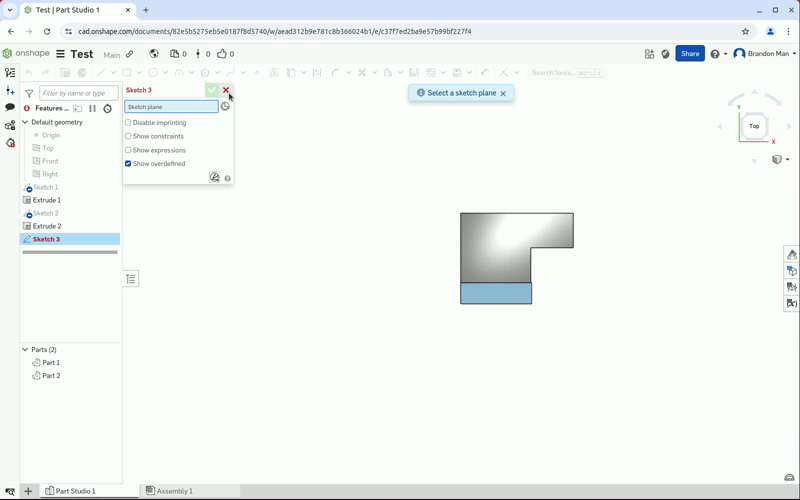
mouse_move(73, 150)
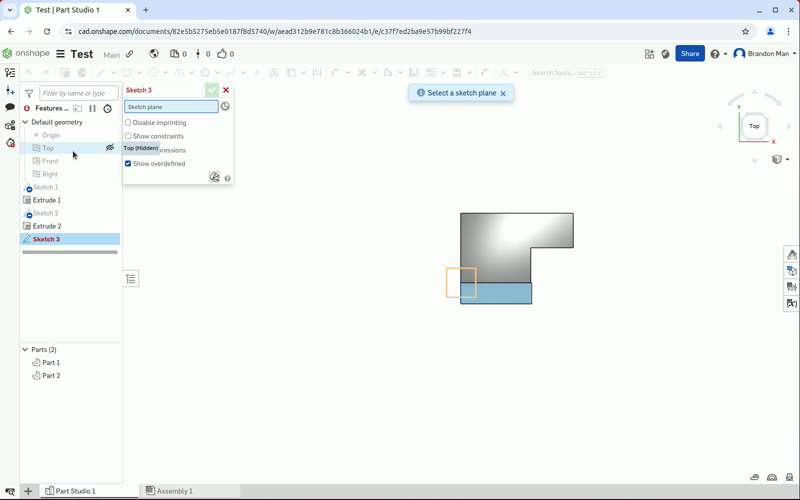
click(73, 150)
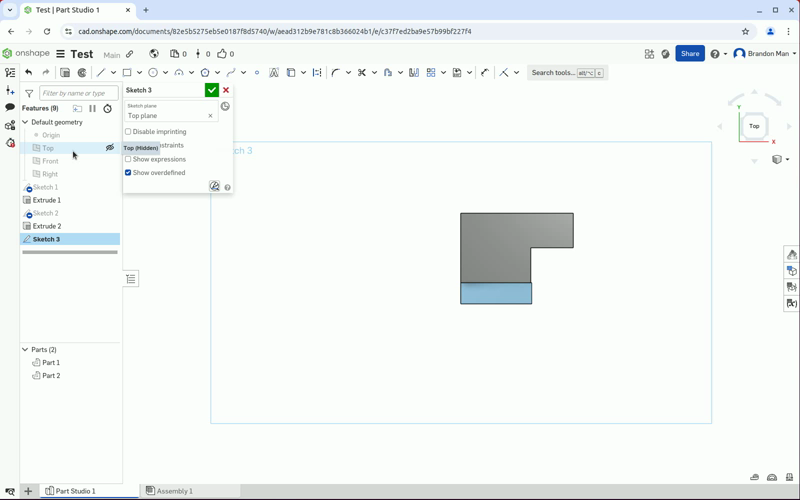
mouse_move(73, 352)
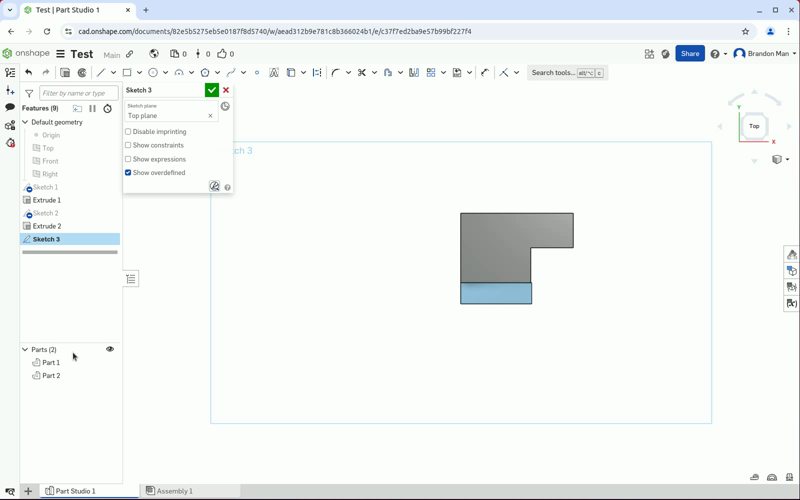
key(y)
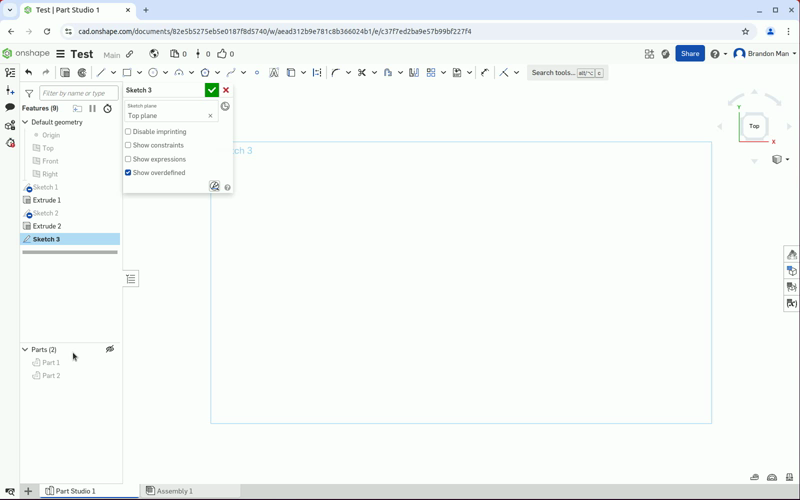
key(l)
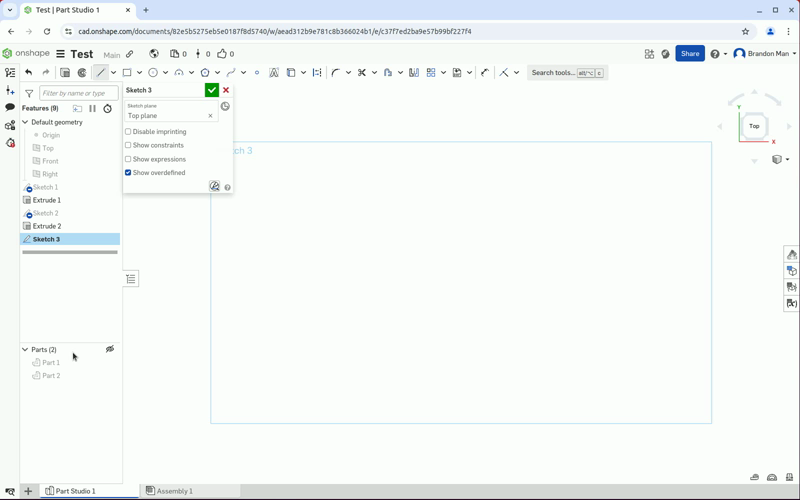
key_down(shift)
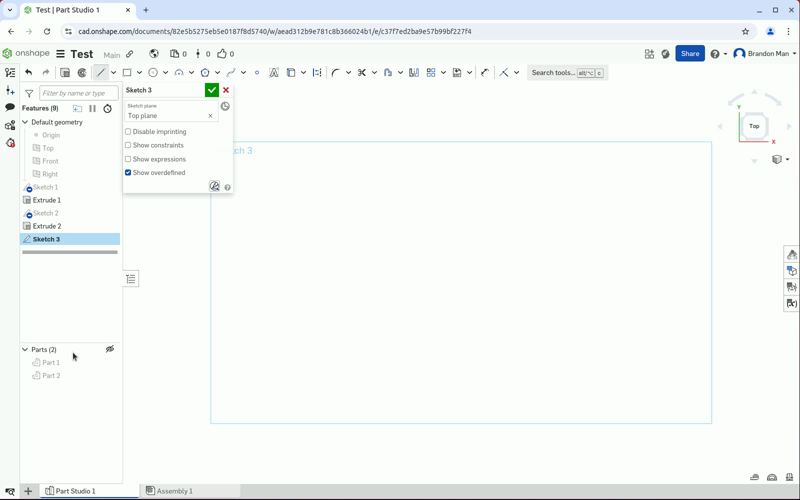
mouse_move(460, 212)
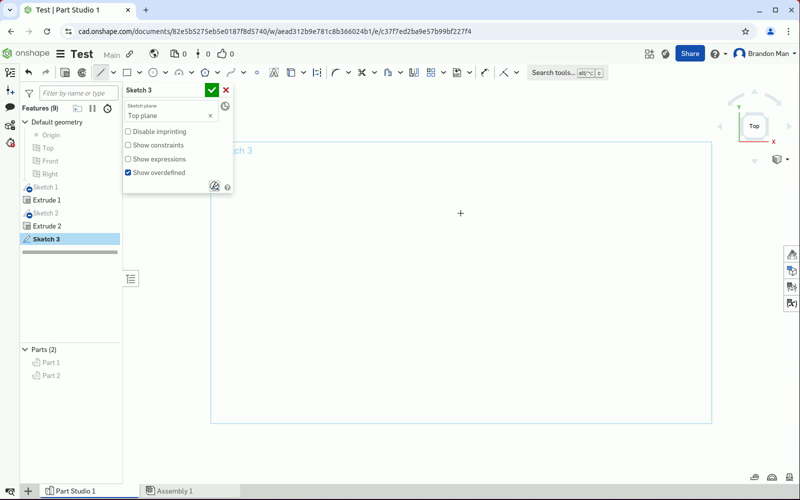
click(460, 212)
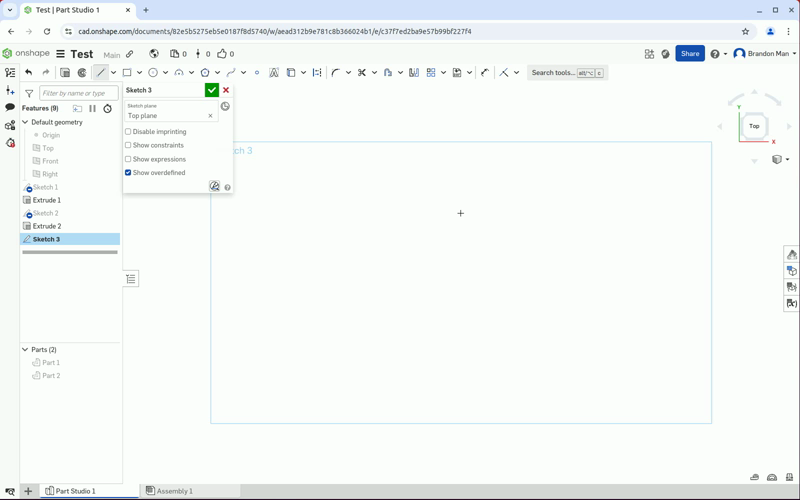
key_up(shift)
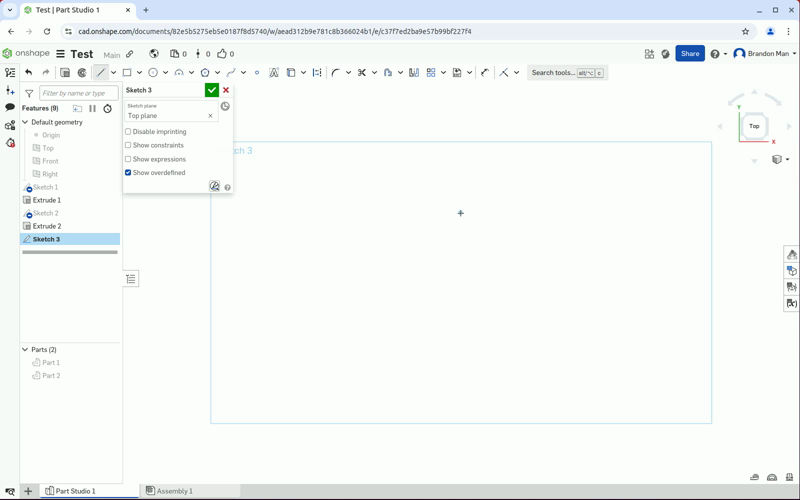
key_down(shift)
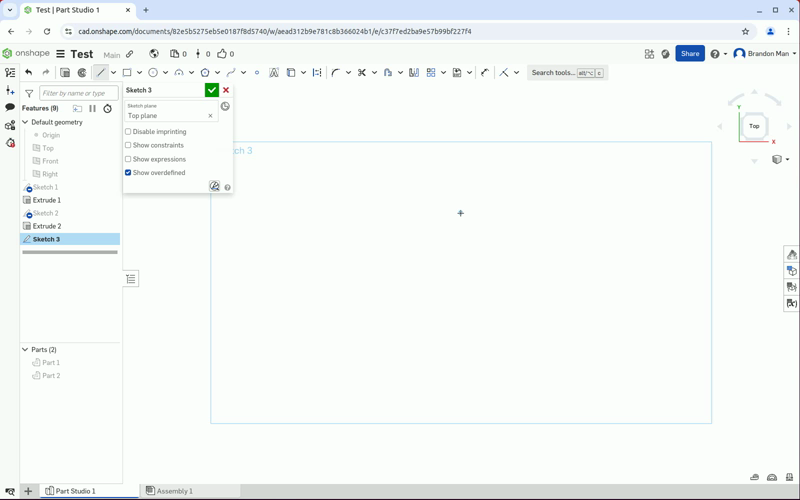
mouse_move(490, 212)
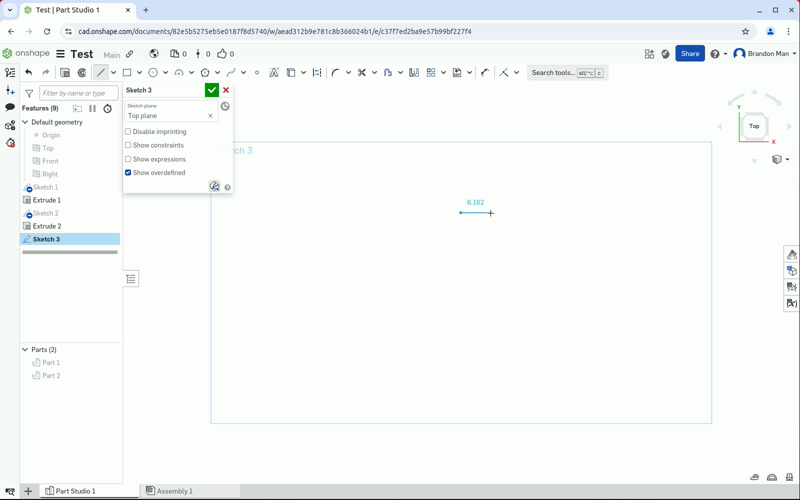
mouse_move(482, 212)
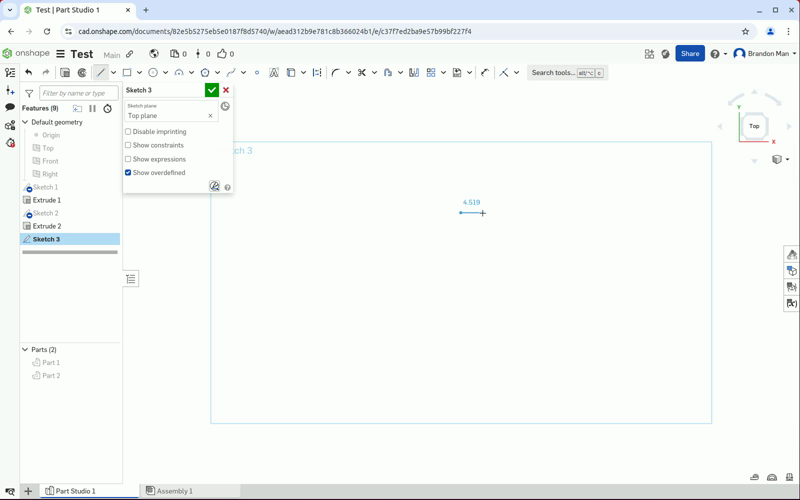
click(482, 212)
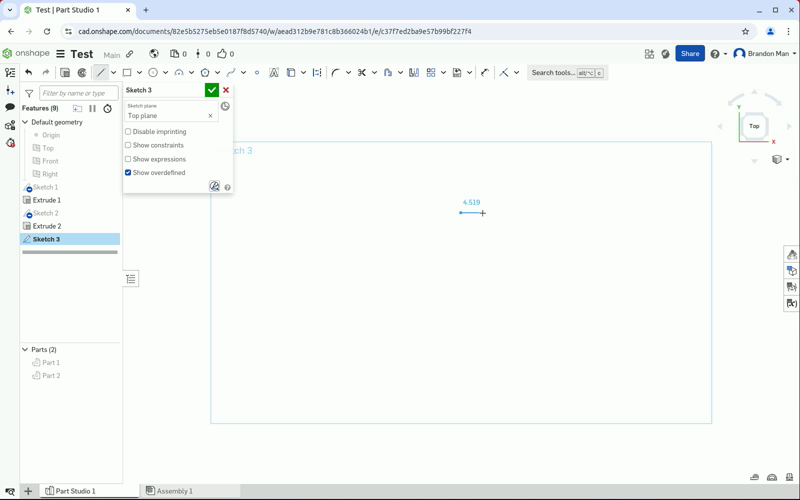
key_up(shift)
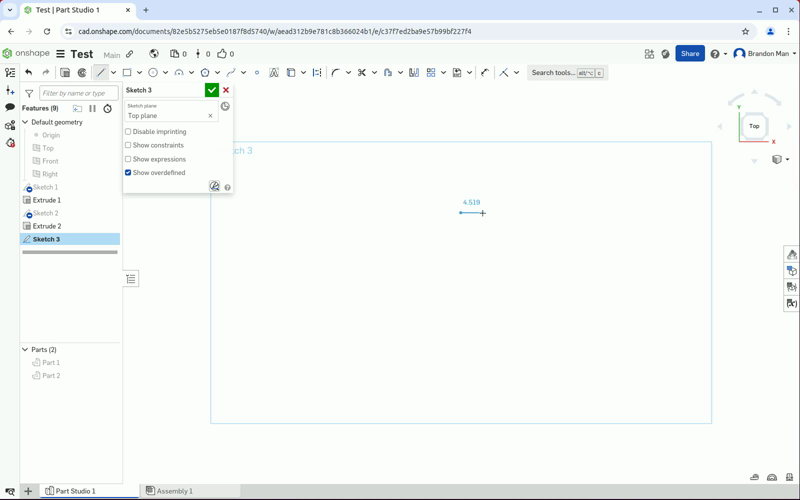
key_down(shift)
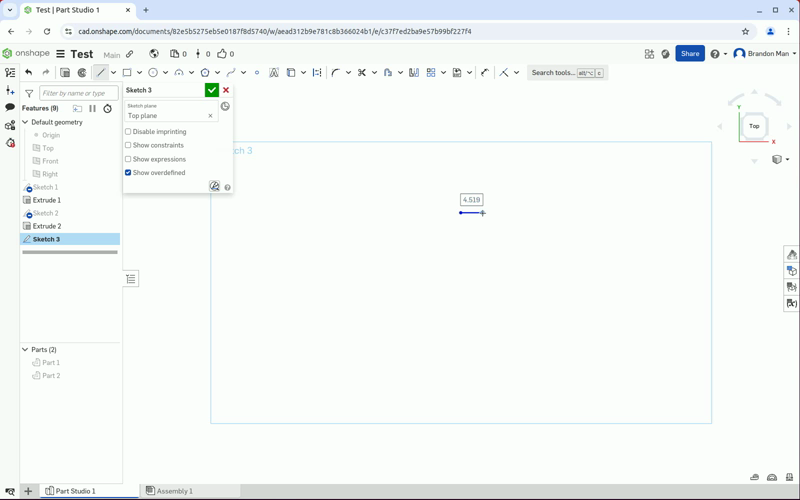
mouse_move(512, 212)
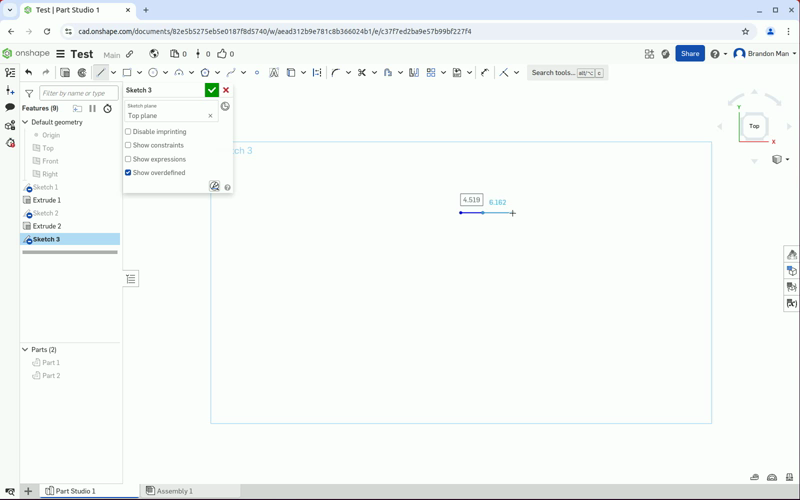
mouse_move(482, 190)
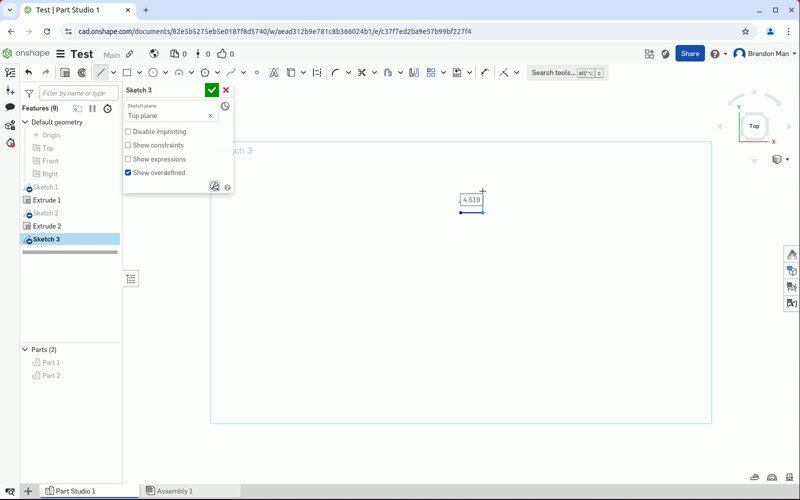
click(482, 190)
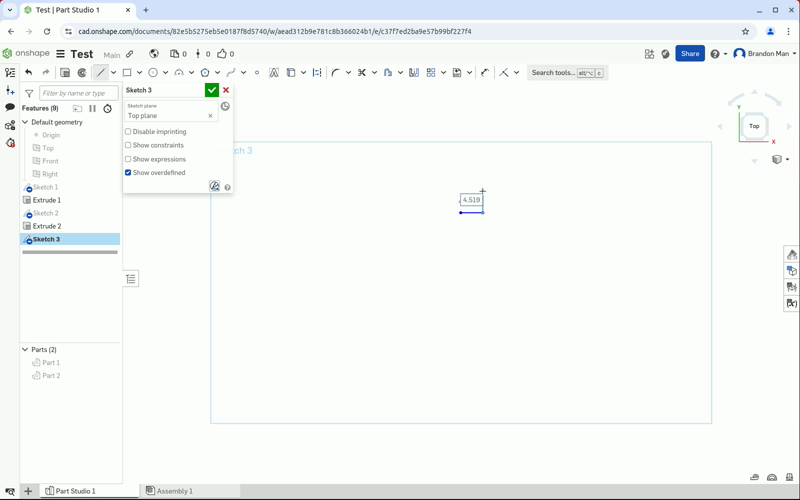
key_up(shift)
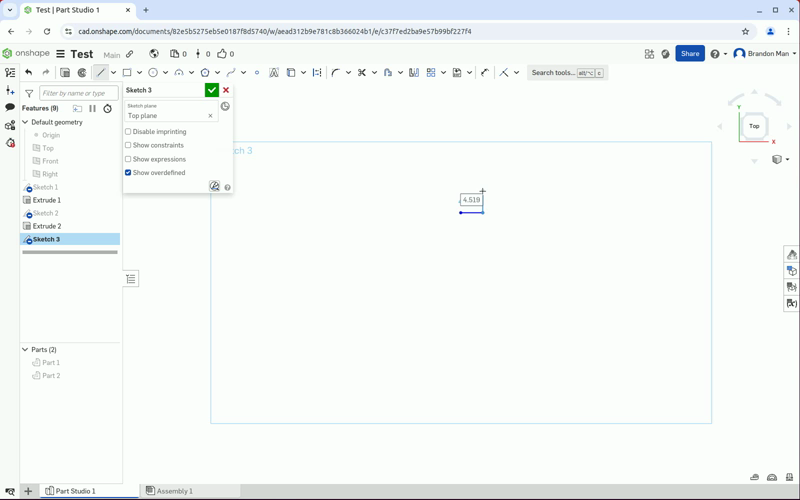
key_down(shift)
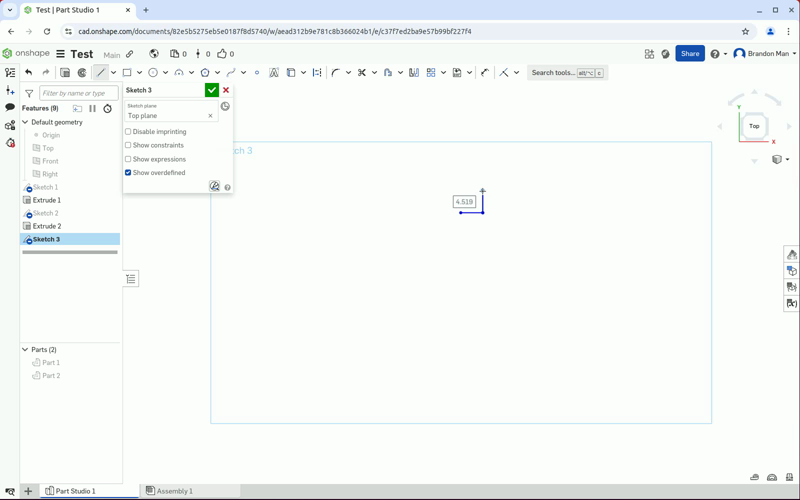
mouse_move(512, 190)
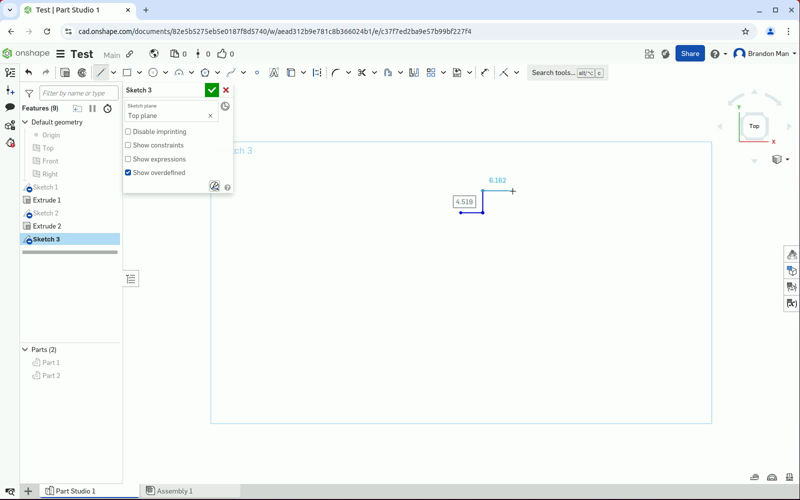
mouse_move(460, 190)
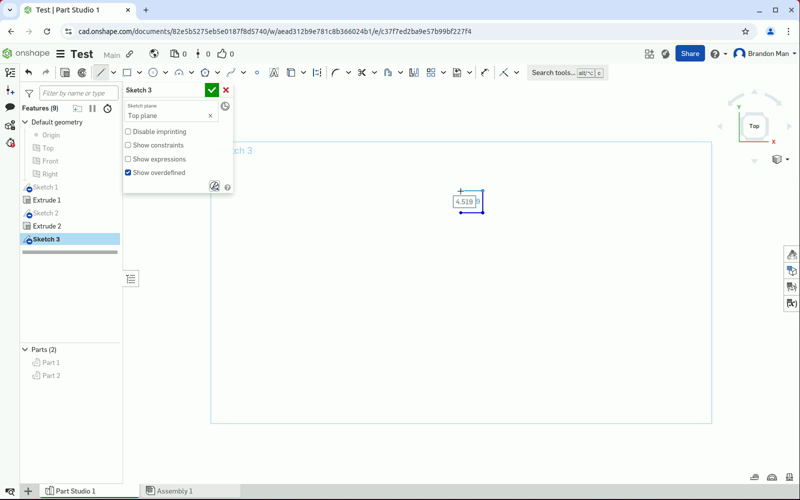
click(460, 190)
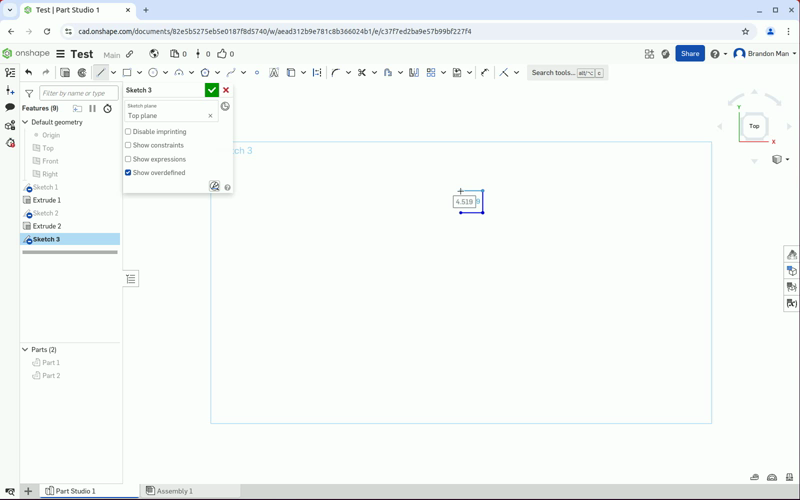
key_up(shift)
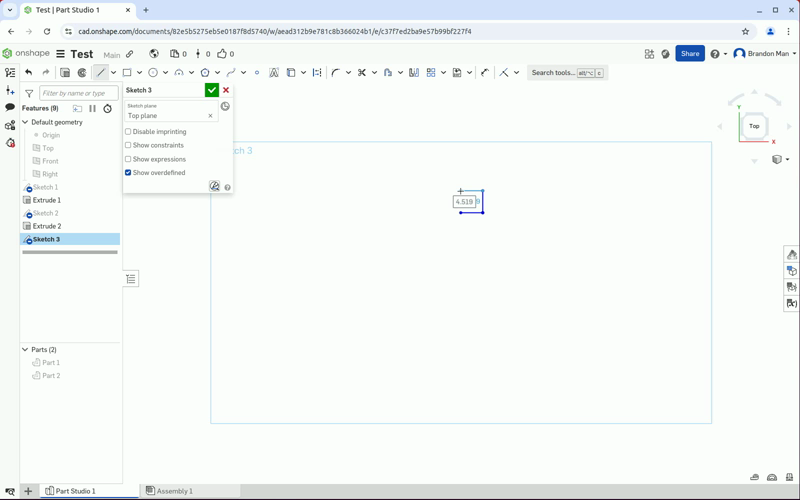
mouse_move(490, 190)
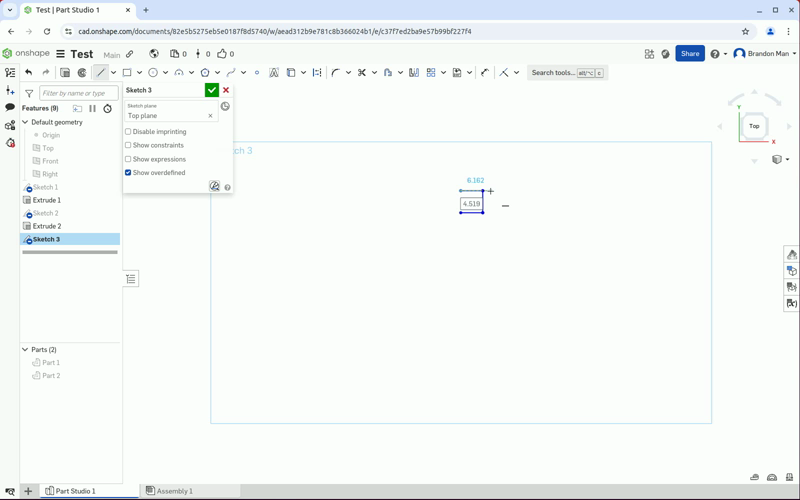
key_down(shift)
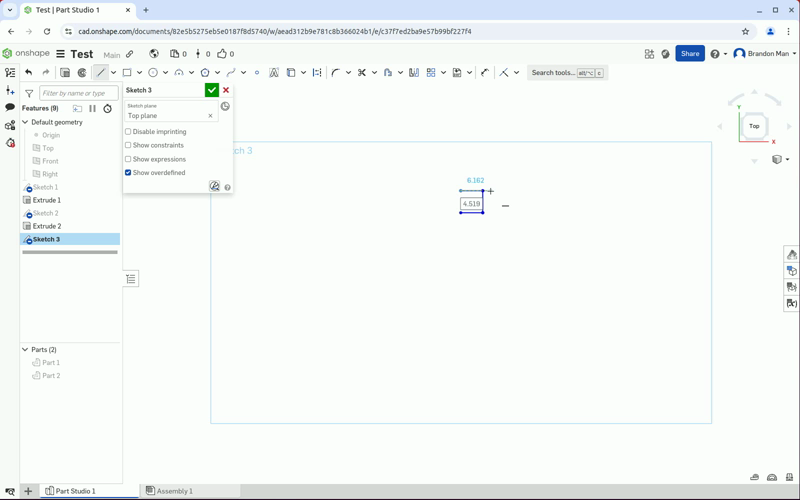
mouse_move(460, 212)
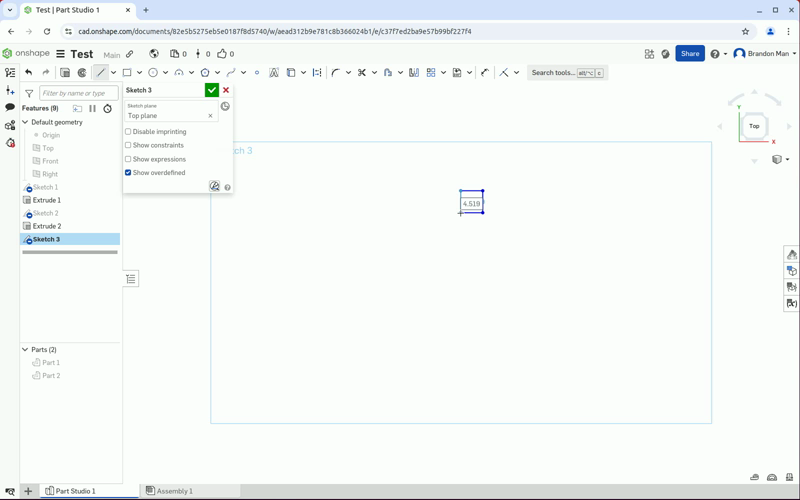
key_up(shift)
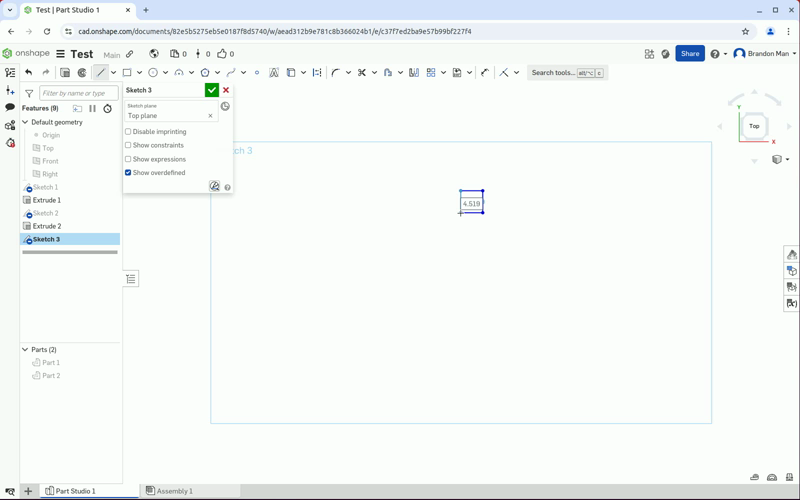
click(460, 212)
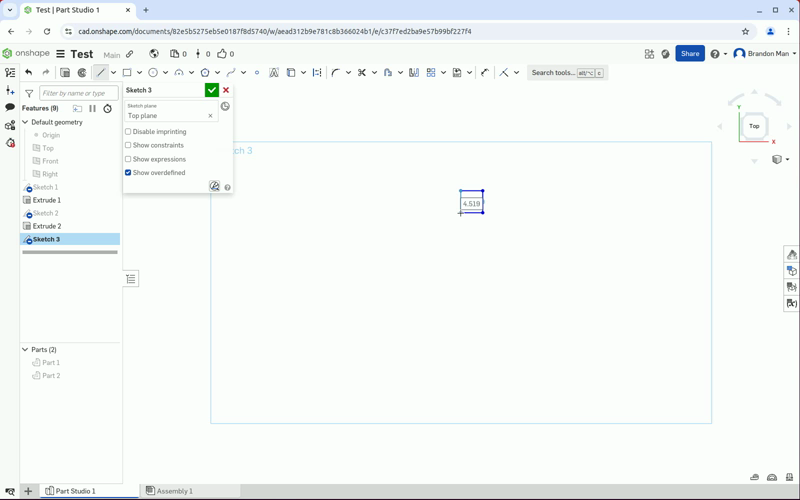
key(esc)
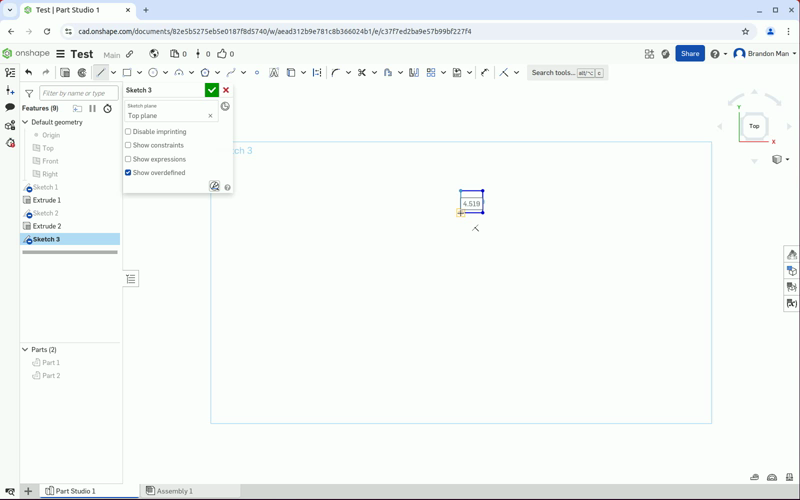
mouse_move(464, 196)
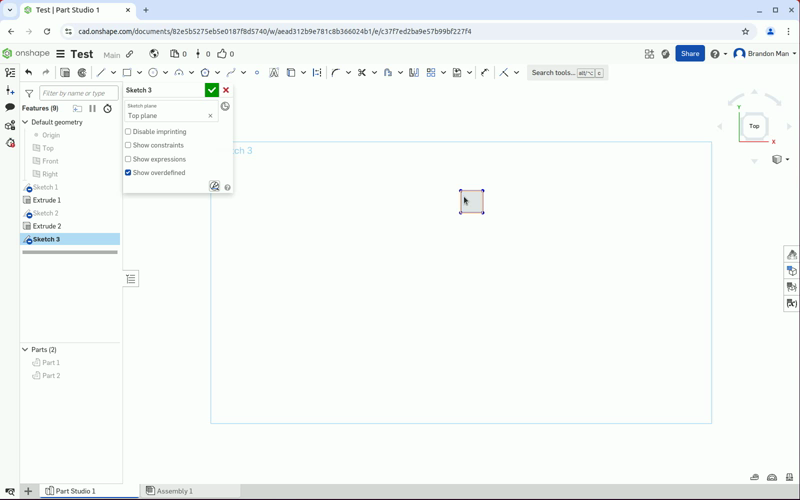
scroll(6)
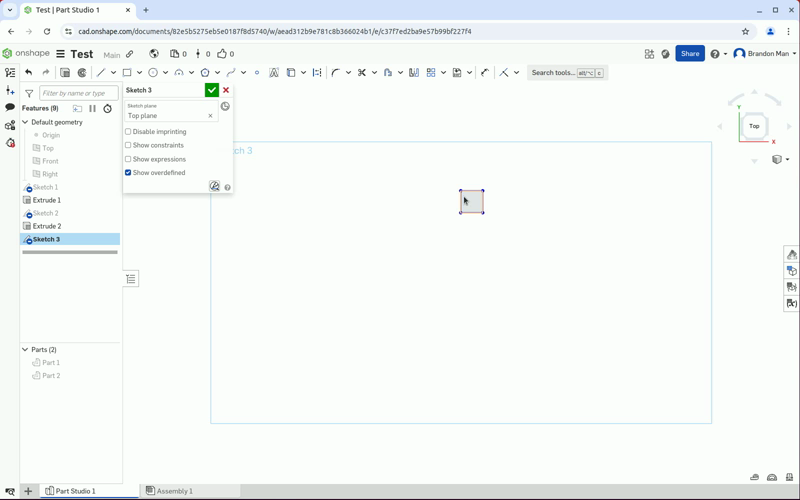
scroll(6)
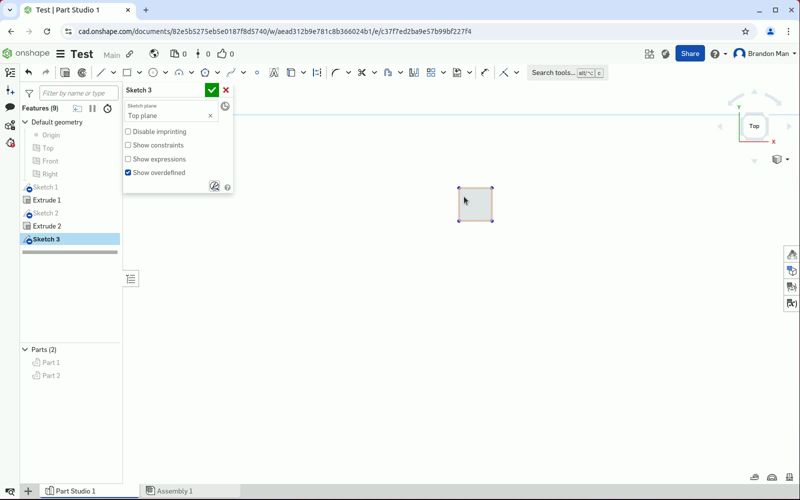
scroll(6)
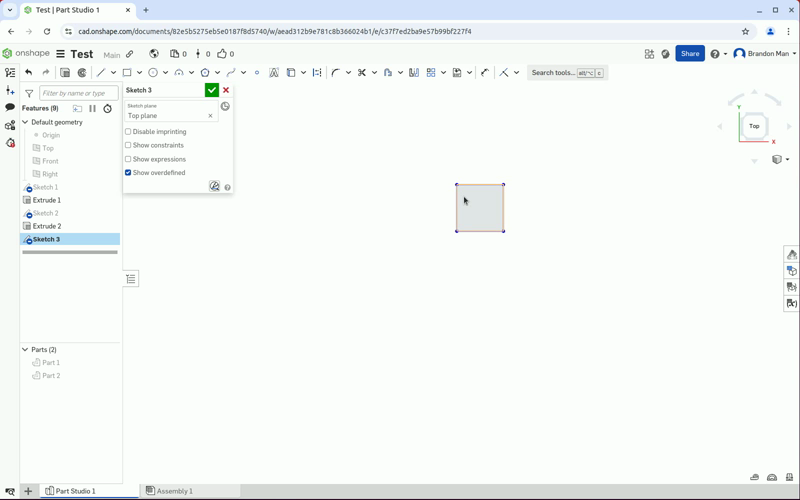
scroll(6)
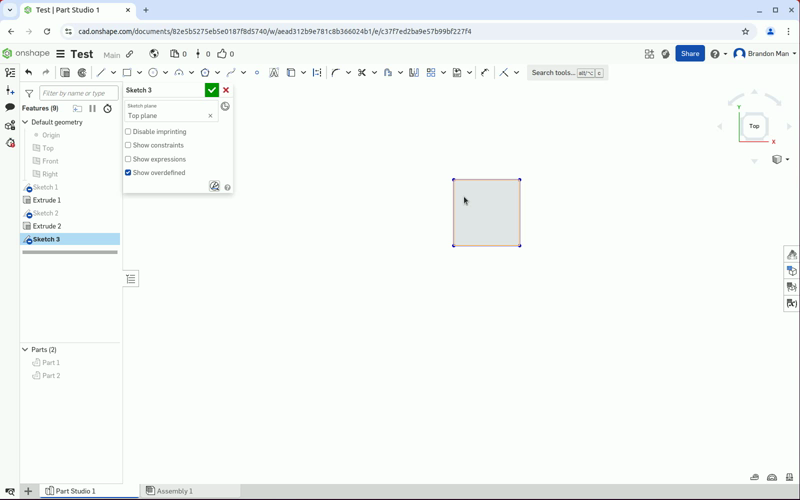
scroll(6)
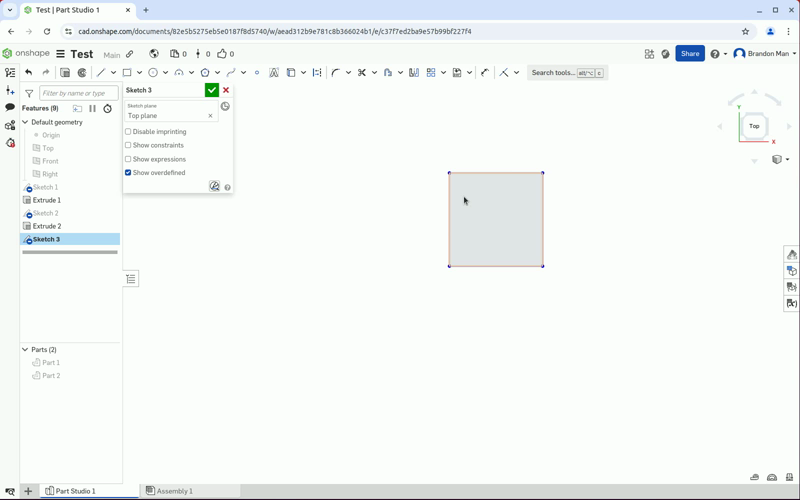
scroll(6)
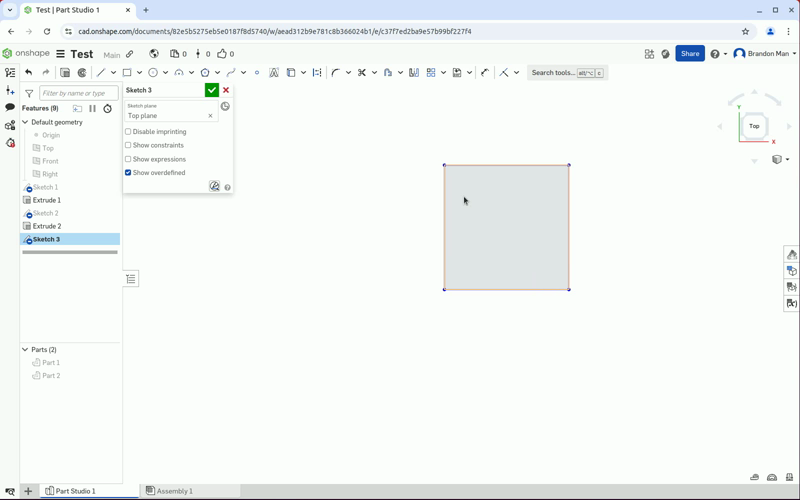
scroll(6)
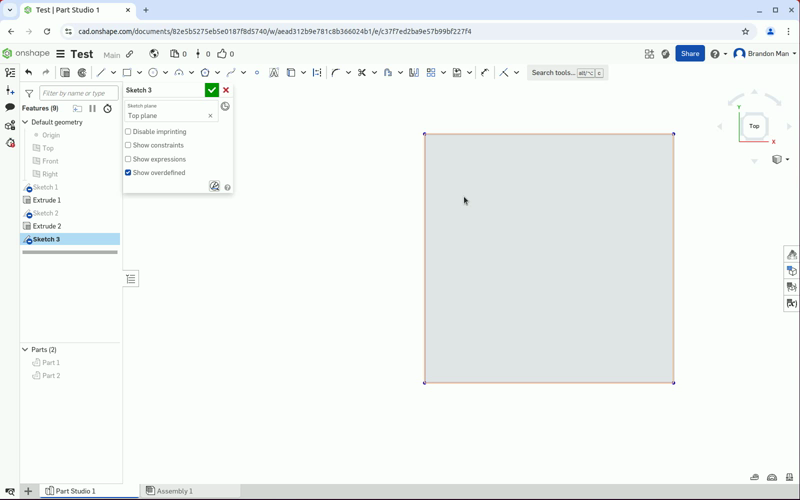
click(464, 196)
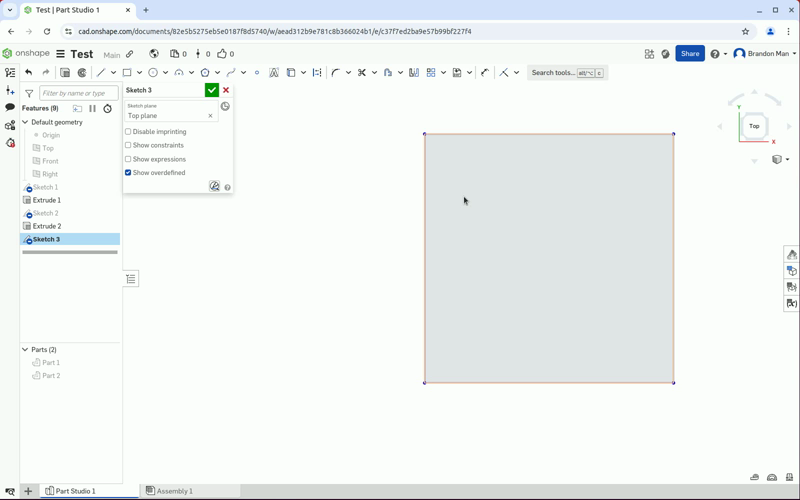
scroll(-6)
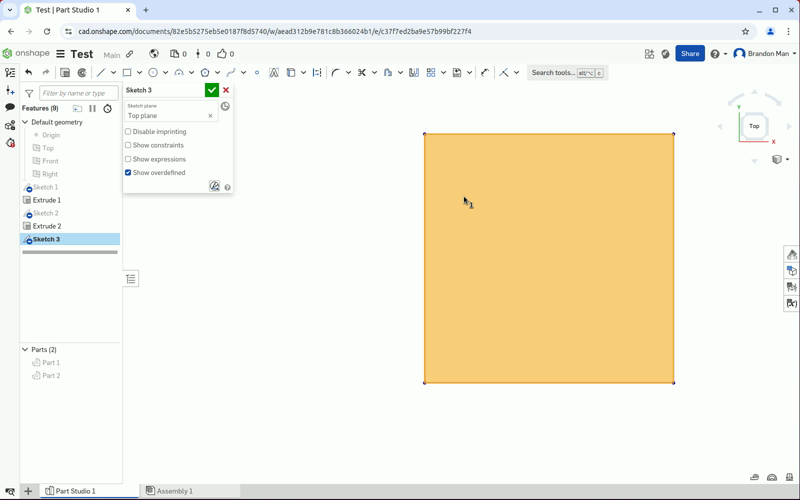
scroll(-6)
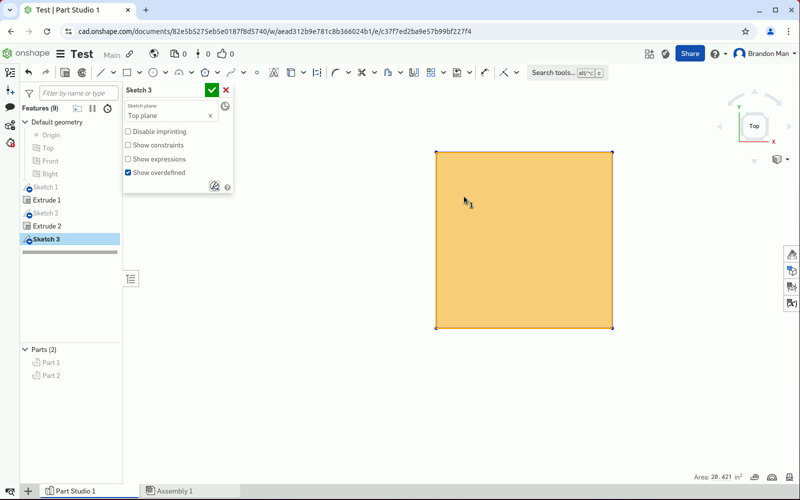
scroll(-6)
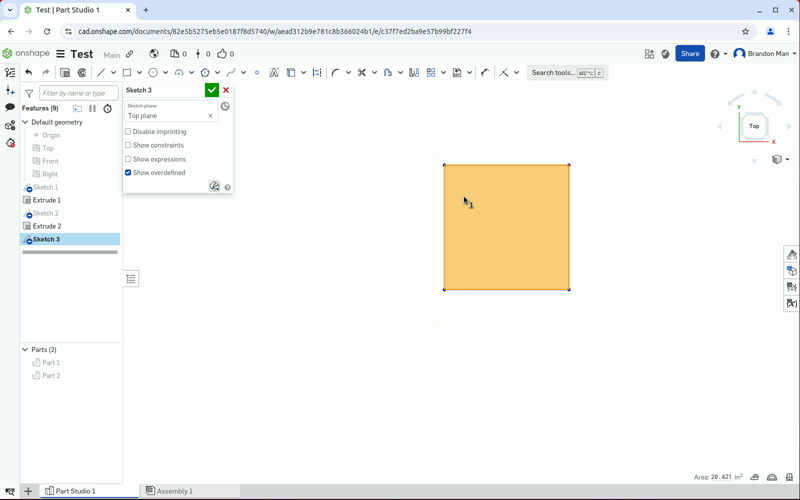
scroll(-6)
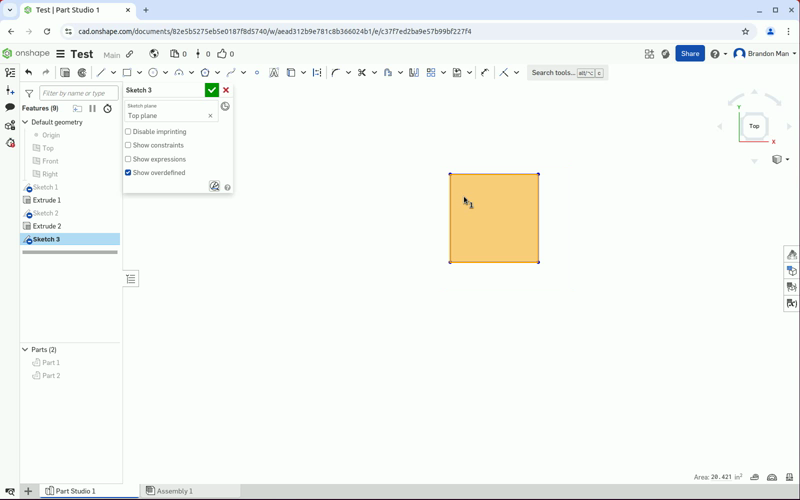
scroll(-6)
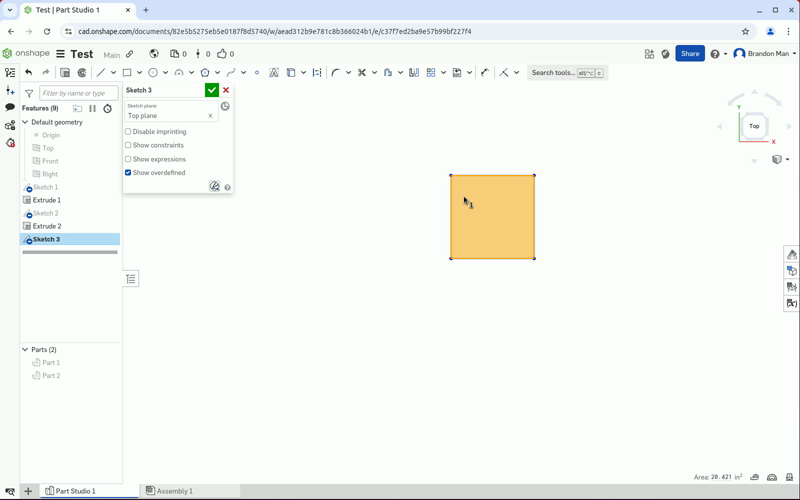
scroll(-6)
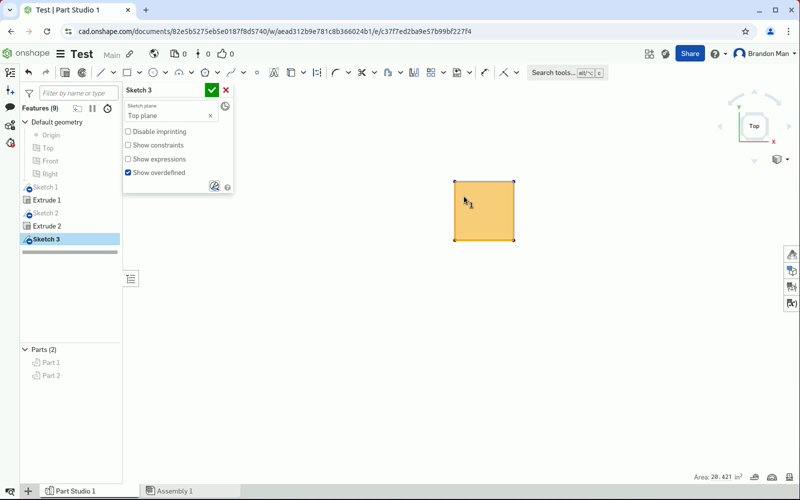
scroll(-6)
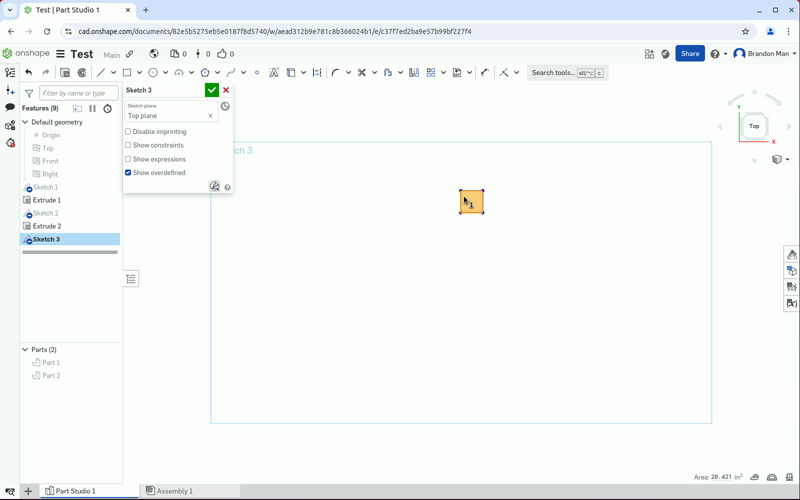
mouse_move(73, 352)
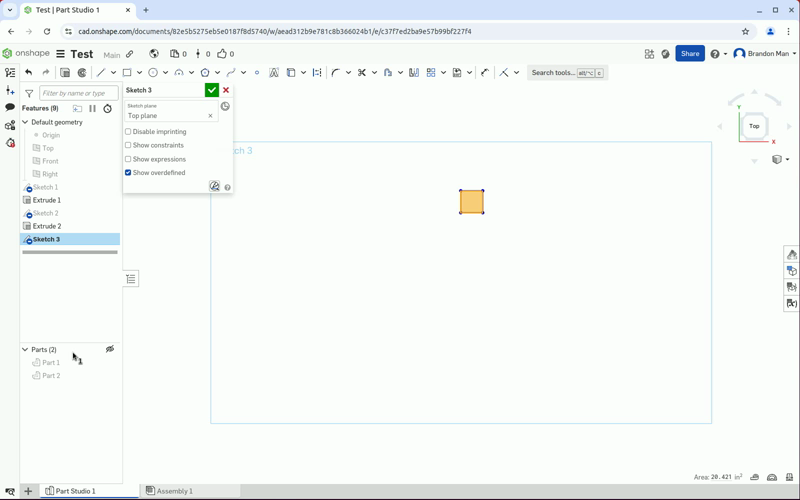
key(shift+y)
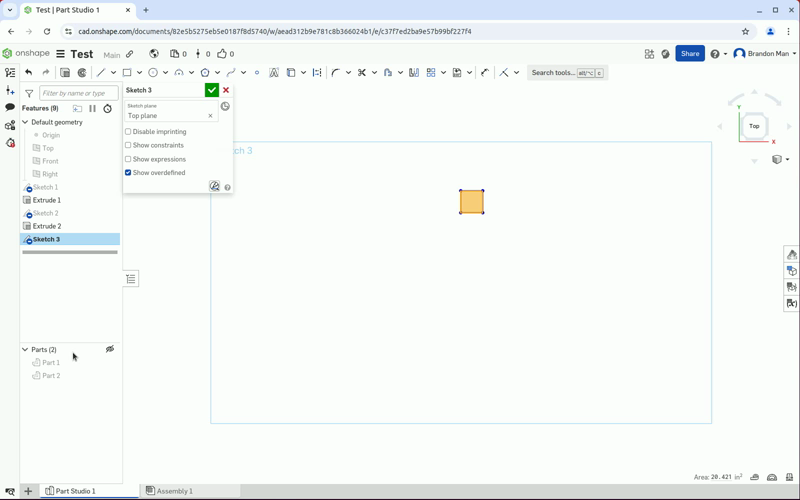
key(shift+e)
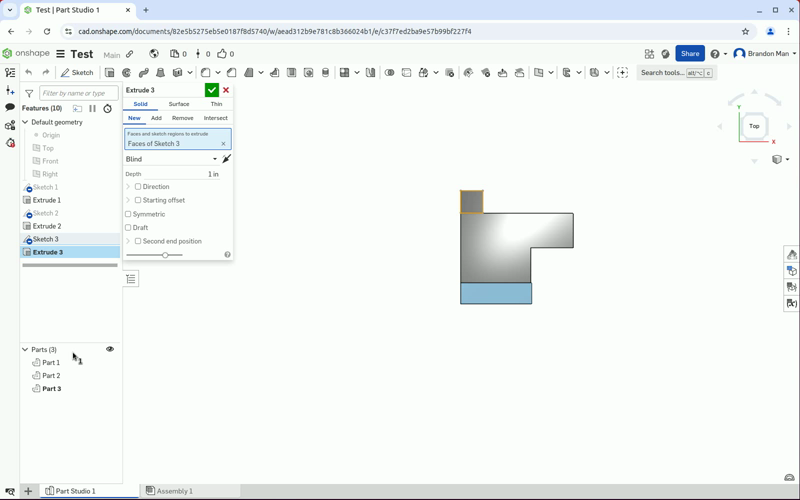
mouse_move(143, 106)
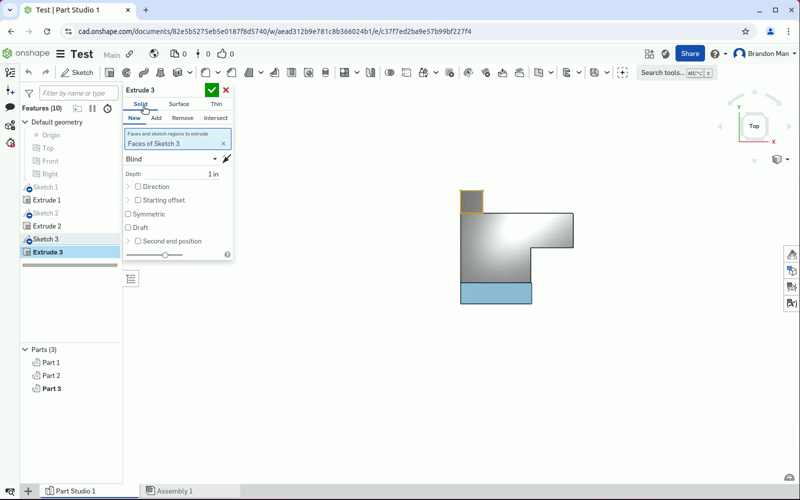
click(143, 106)
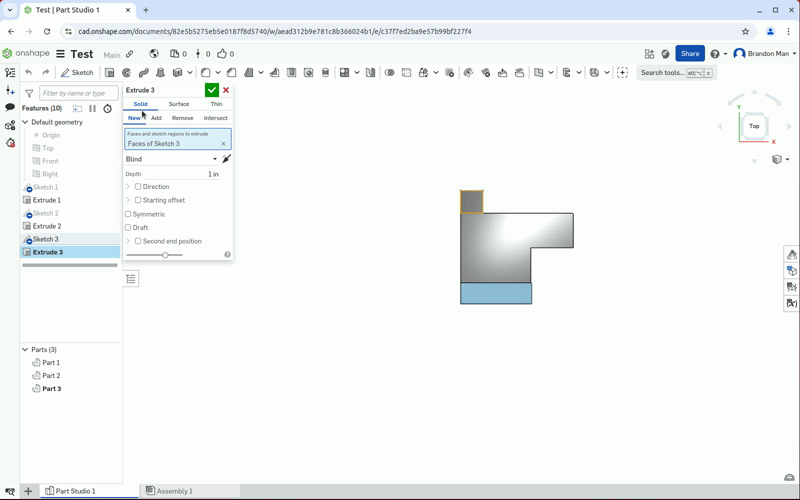
mouse_move(137, 120)
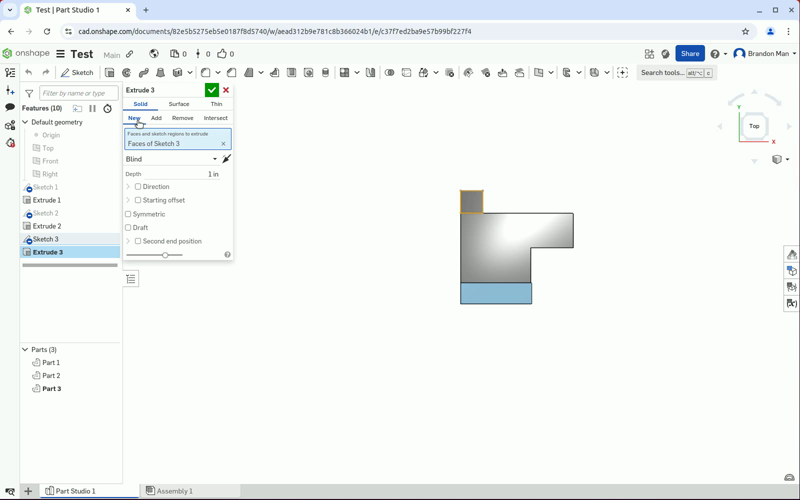
click(137, 120)
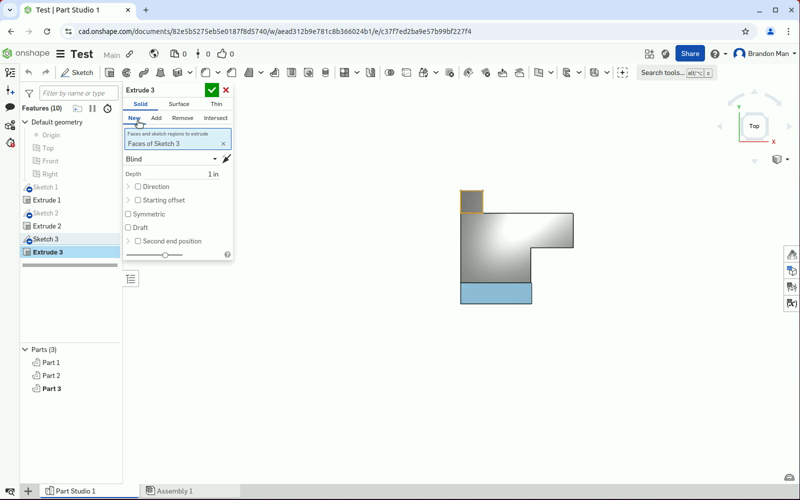
key(tab, 4)
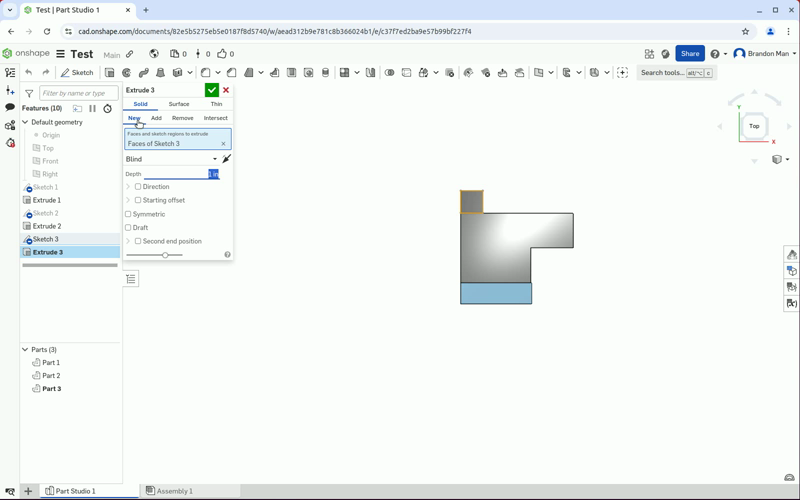
text(23.108)
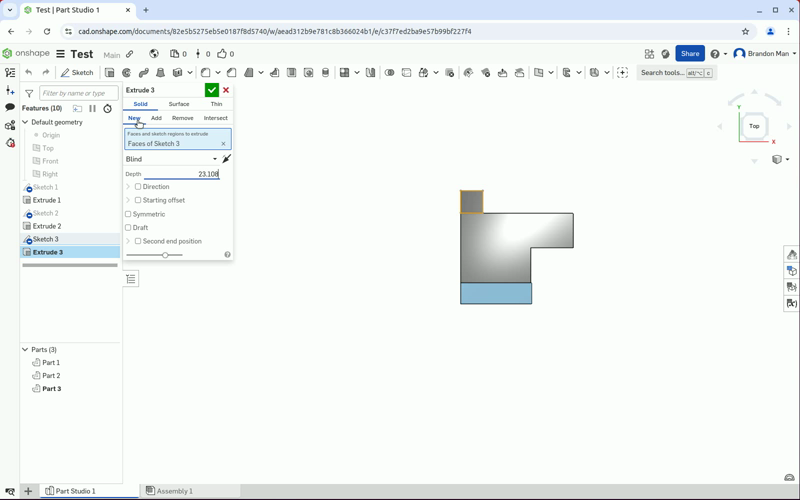
key(enter)
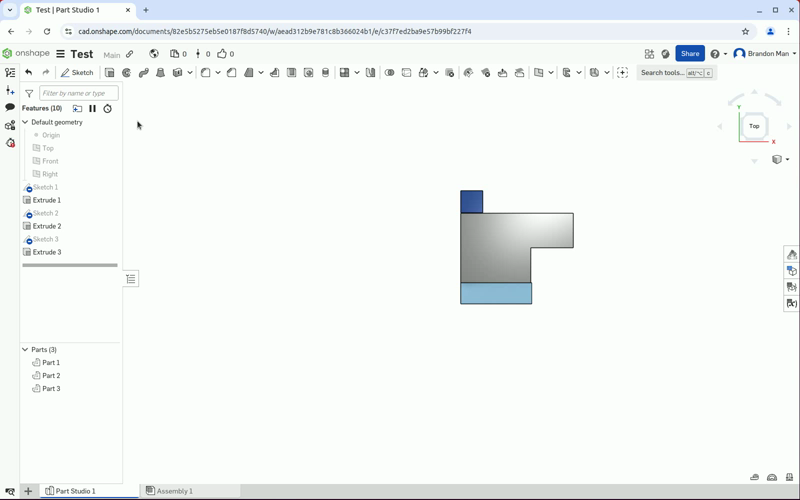
key(shift+h)
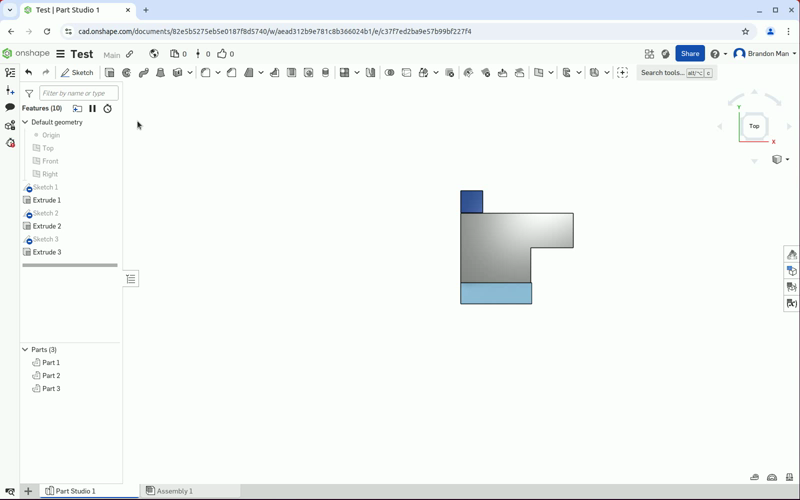
key(shift+h)
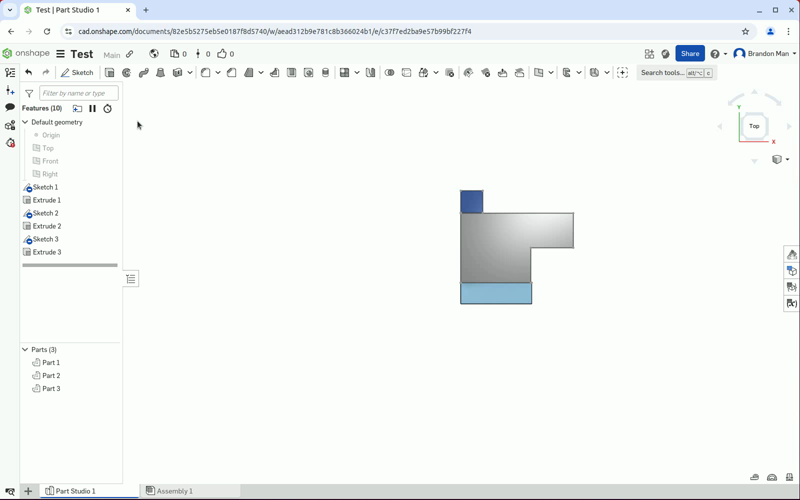
key(shift+7)
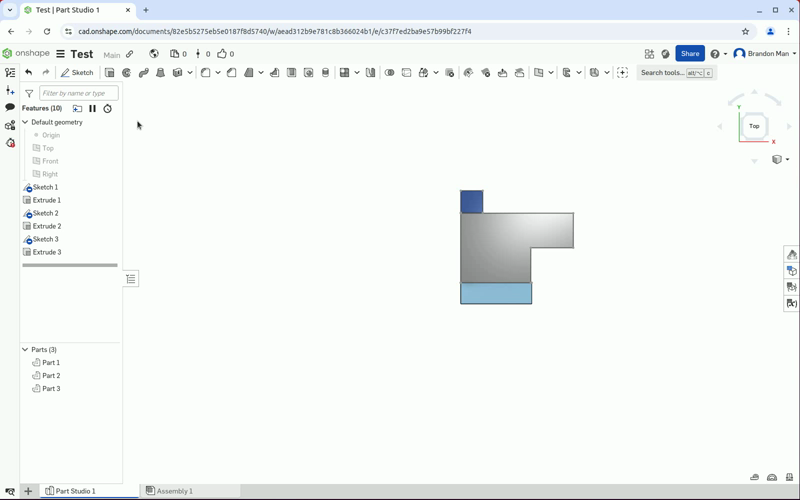
key(up, 3)
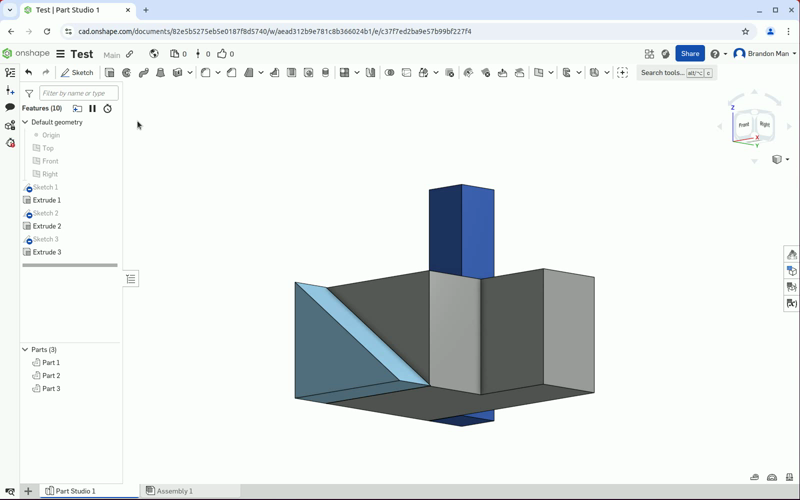
key(left, 3)
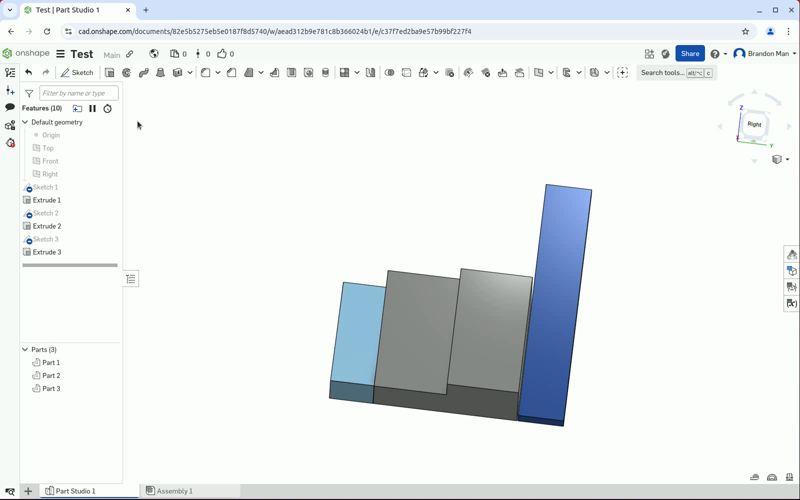
key(right, 3)
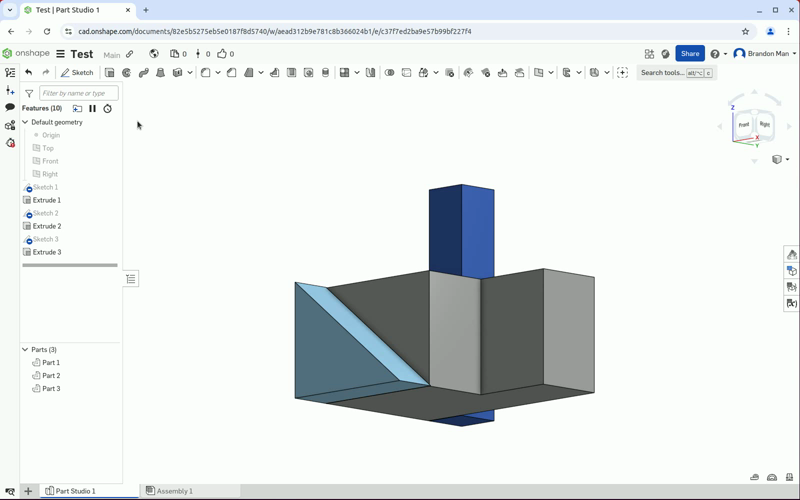
key(down, 3)
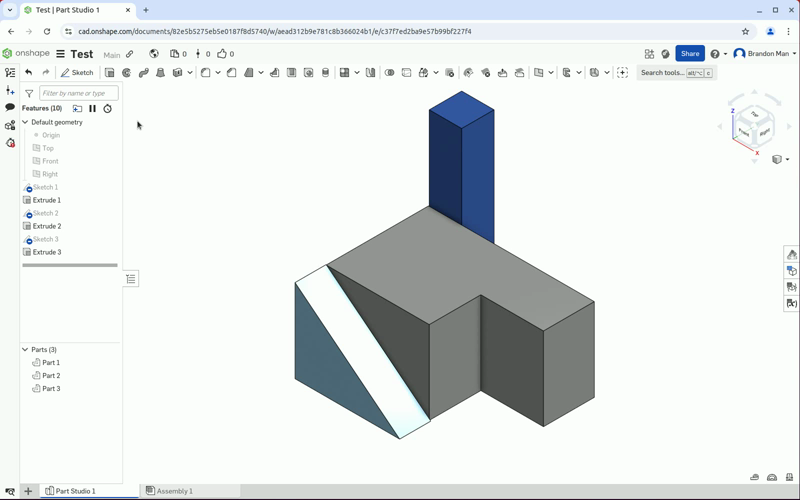
mouse_move(73, 189)
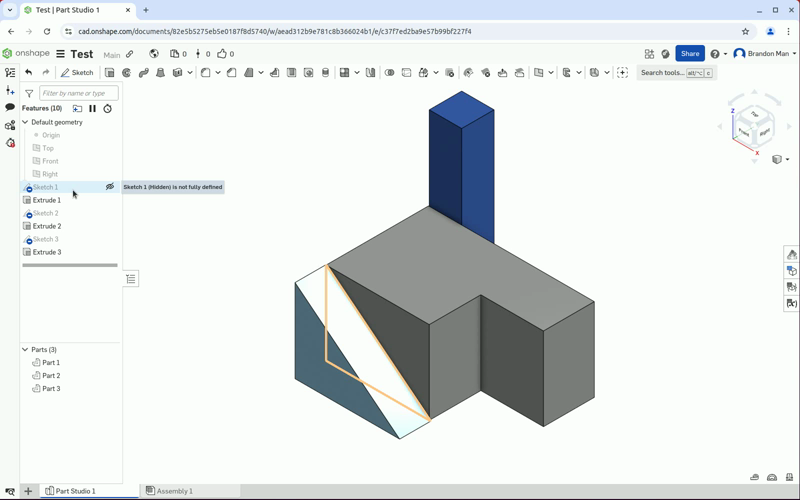
click(73, 189)